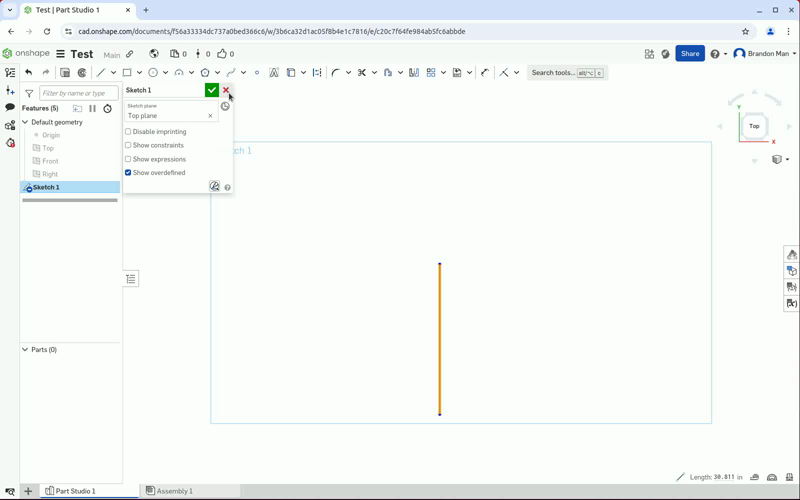
key(shift+h)
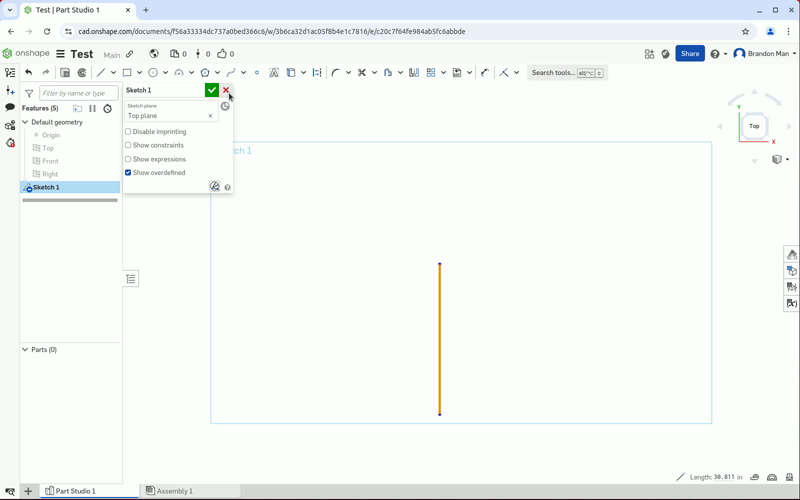
key(shift+s)
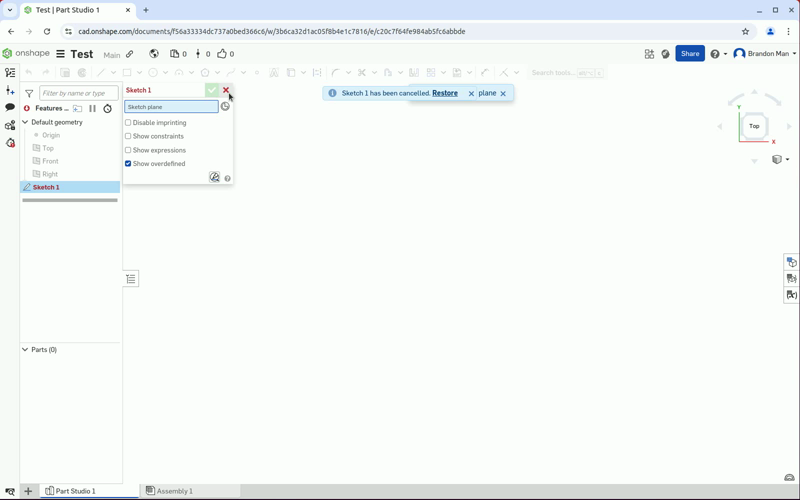
mouse_move(73, 150)
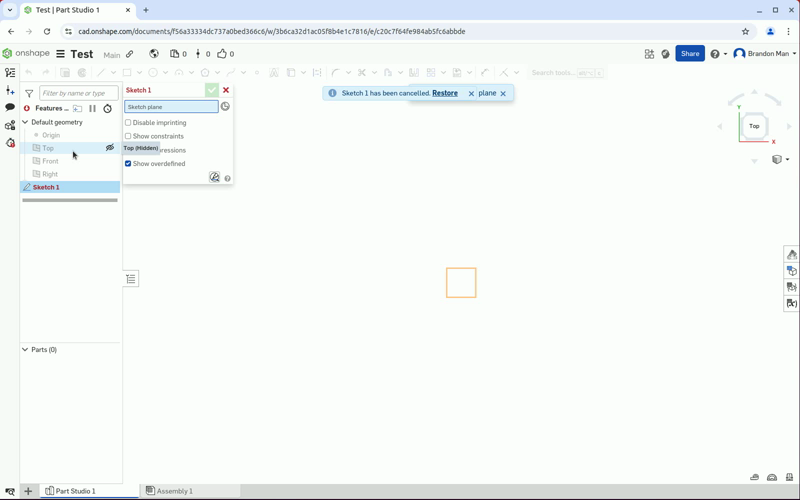
click(73, 150)
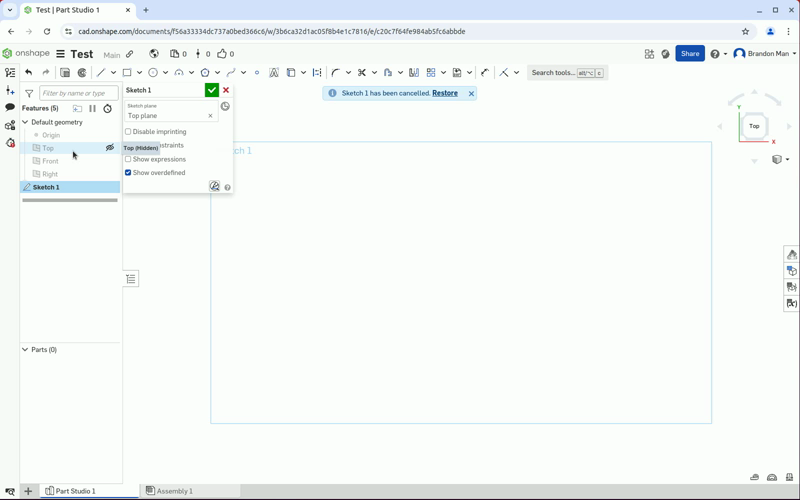
mouse_move(73, 352)
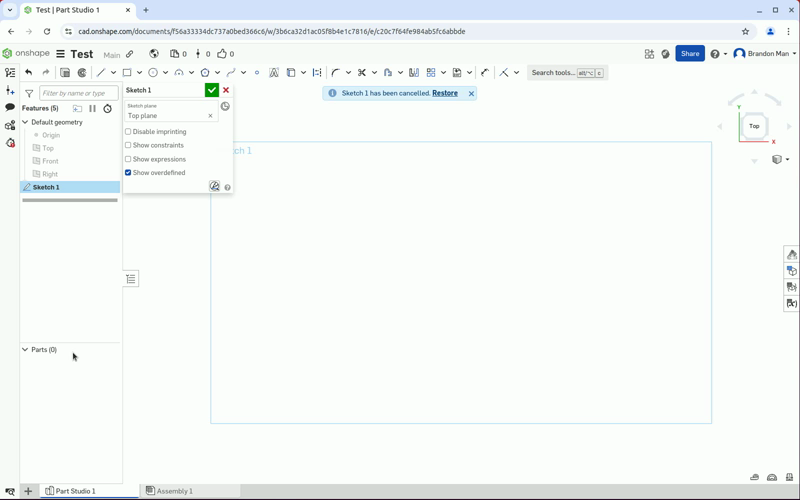
key(y)
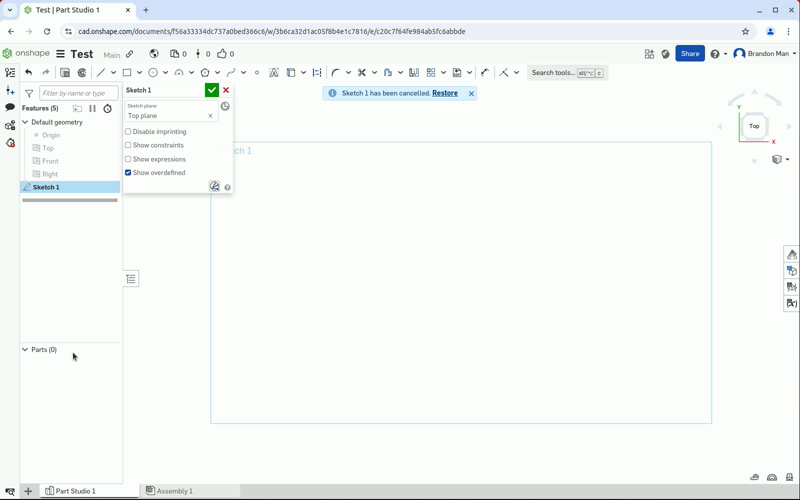
key(l)
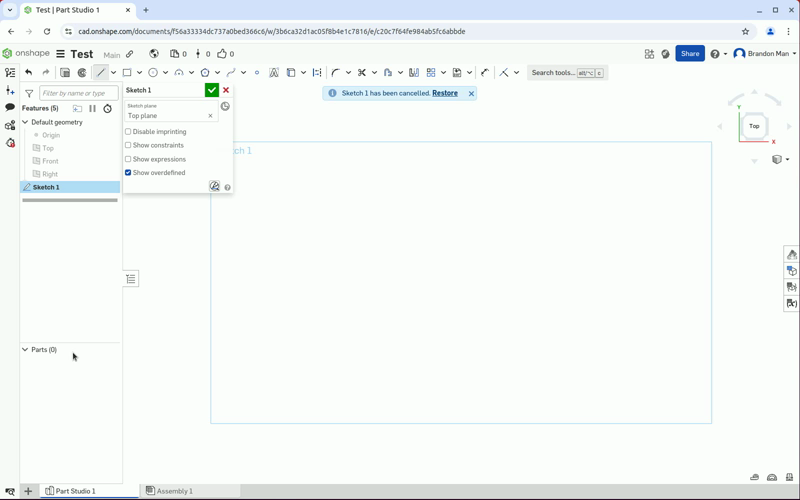
key_down(shift)
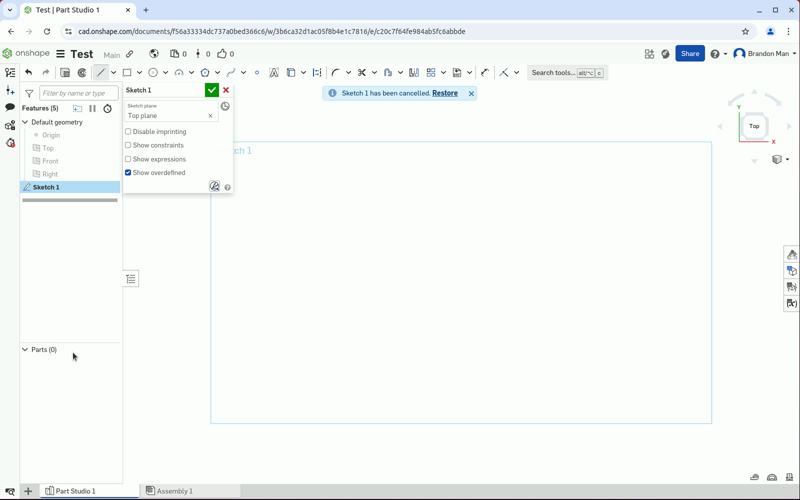
mouse_move(423, 343)
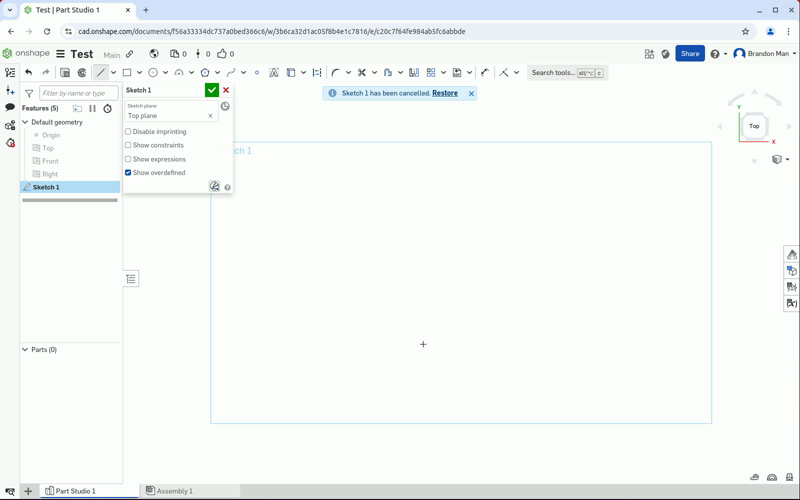
click(423, 343)
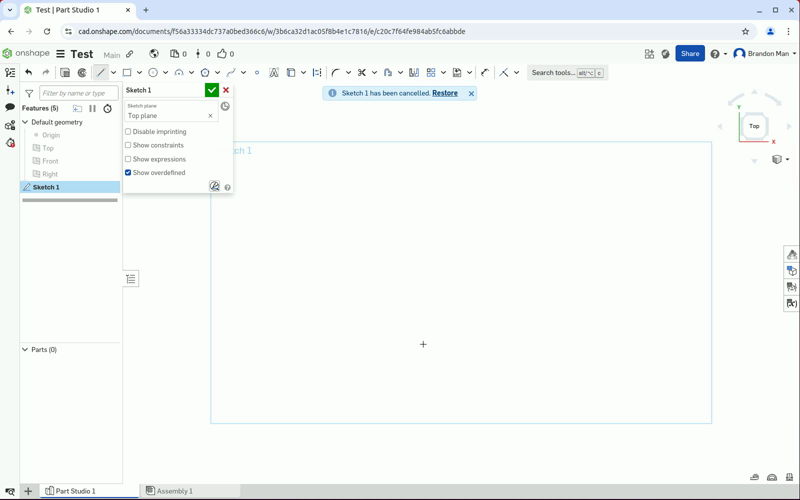
key_up(shift)
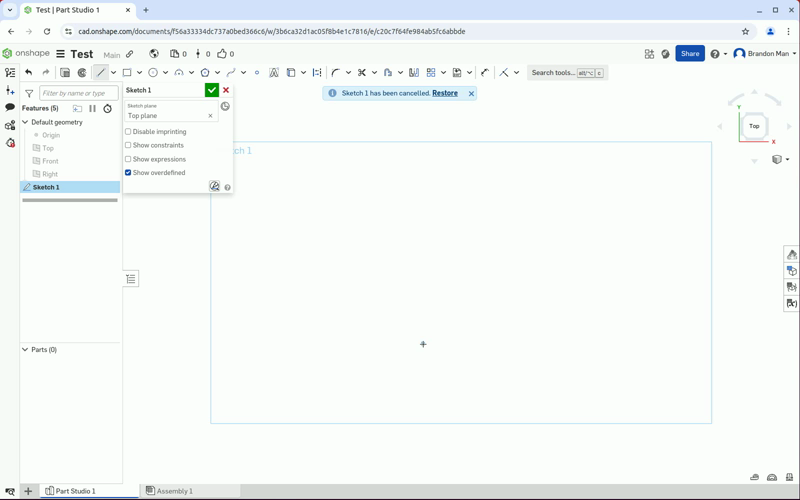
key_down(shift)
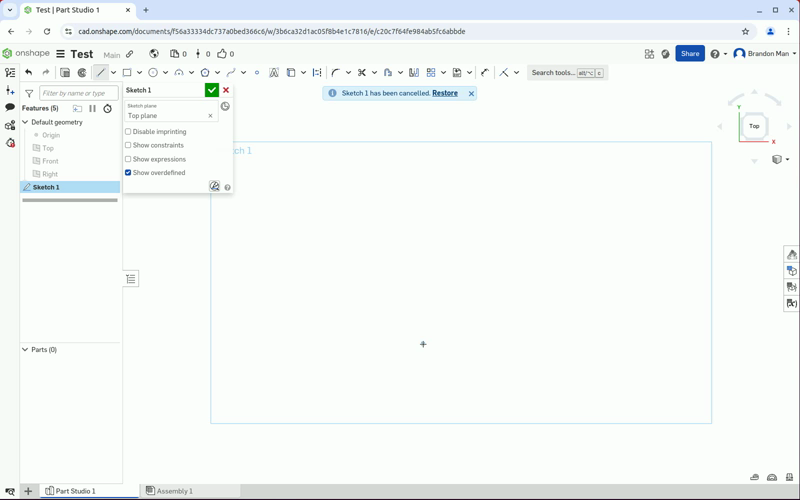
mouse_move(505, 343)
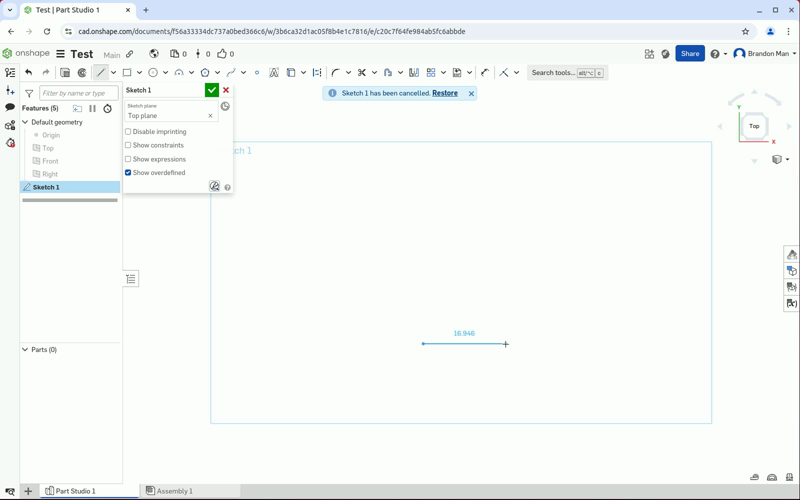
click(505, 343)
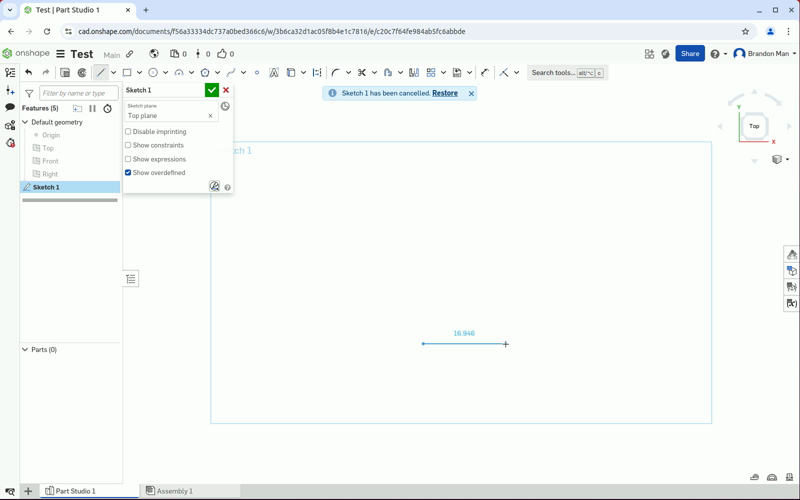
key_up(shift)
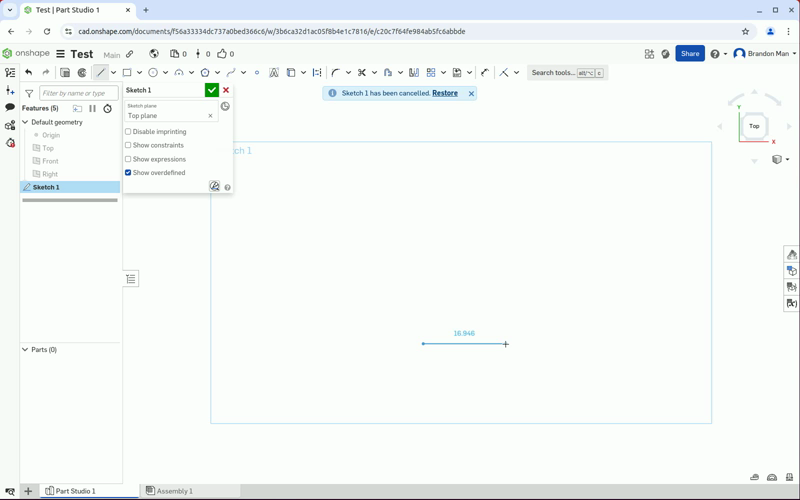
key_down(shift)
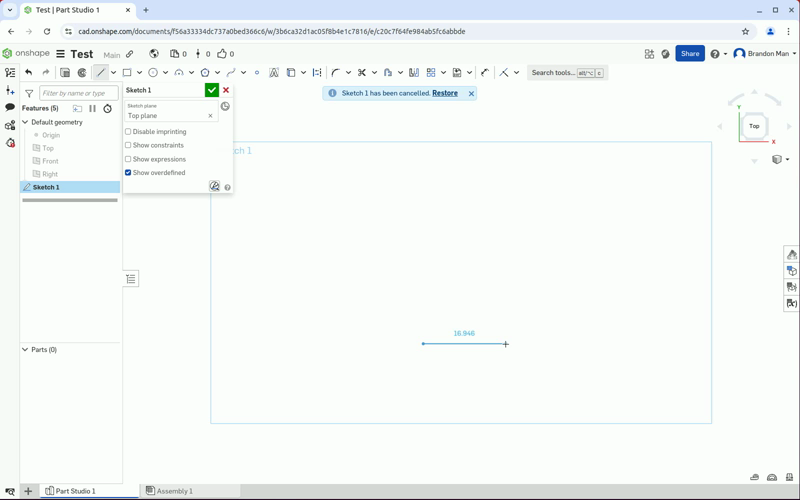
mouse_move(505, 261)
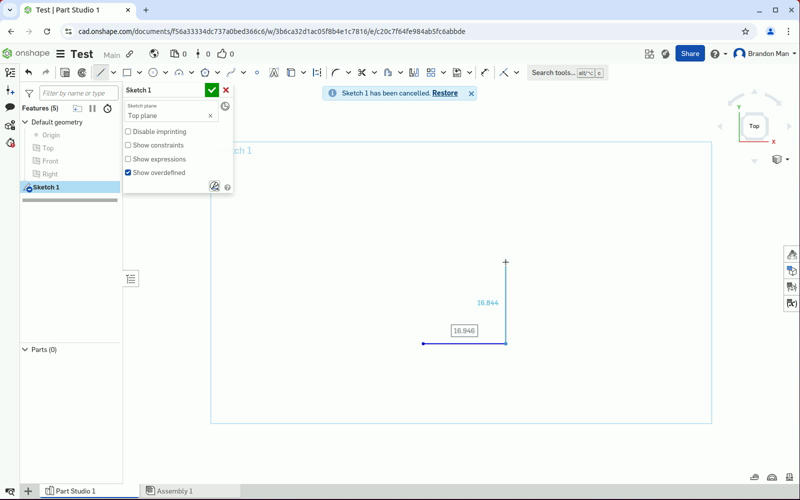
click(505, 261)
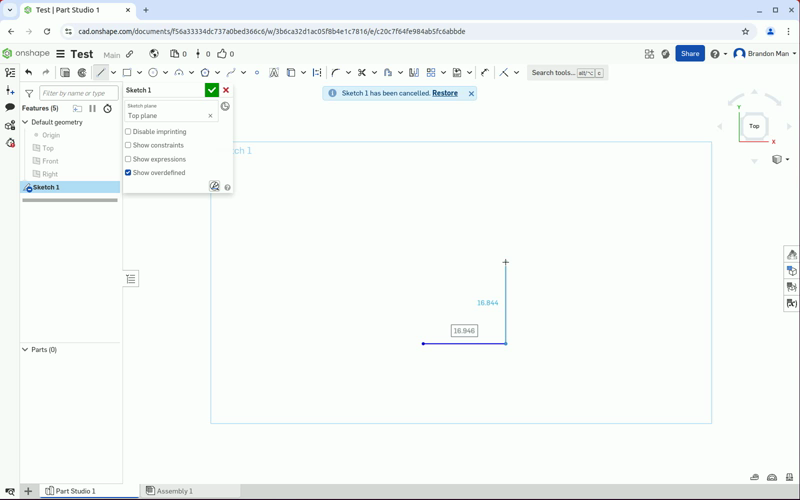
key_up(shift)
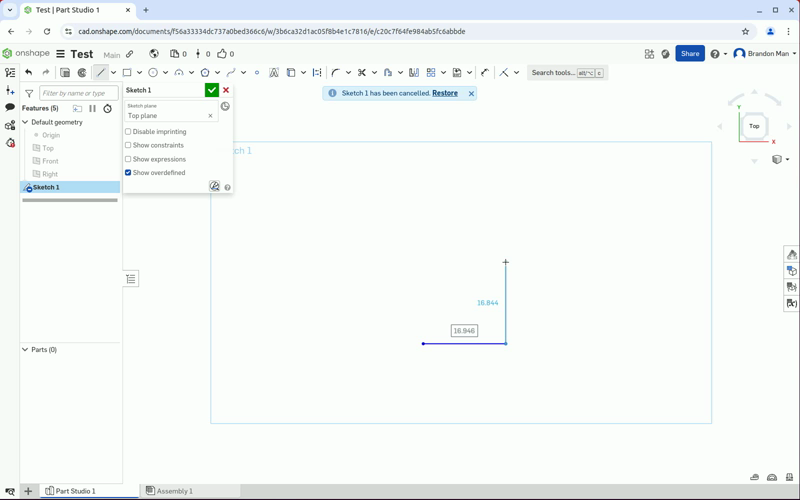
key_down(shift)
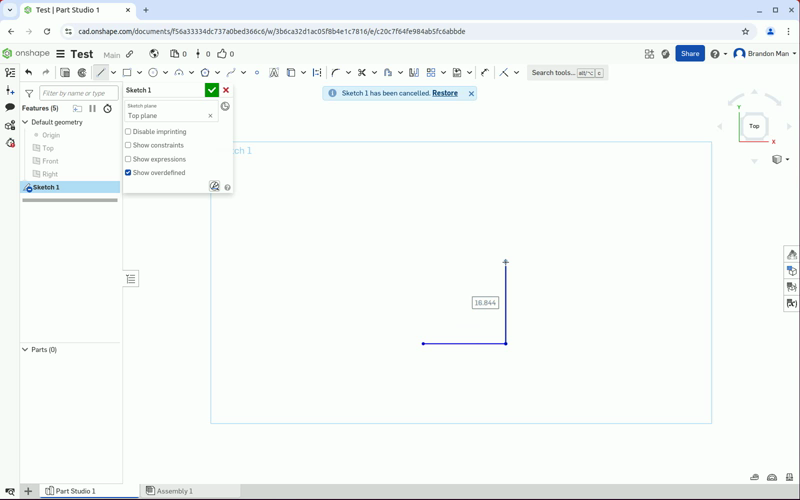
mouse_move(423, 261)
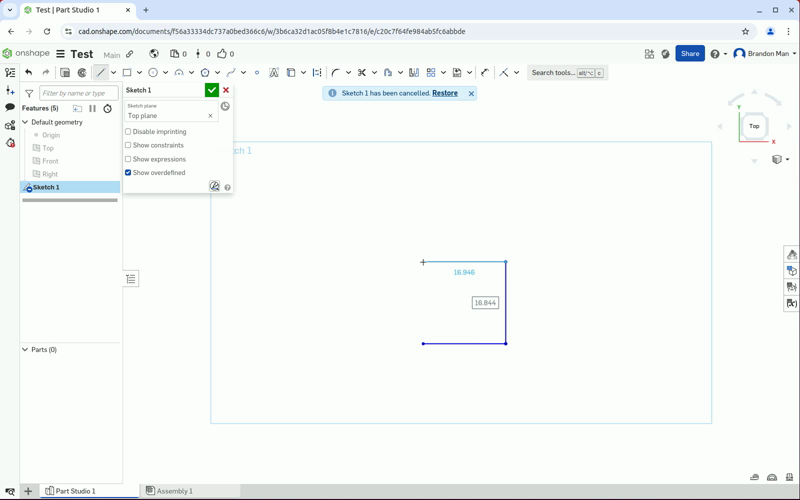
click(423, 261)
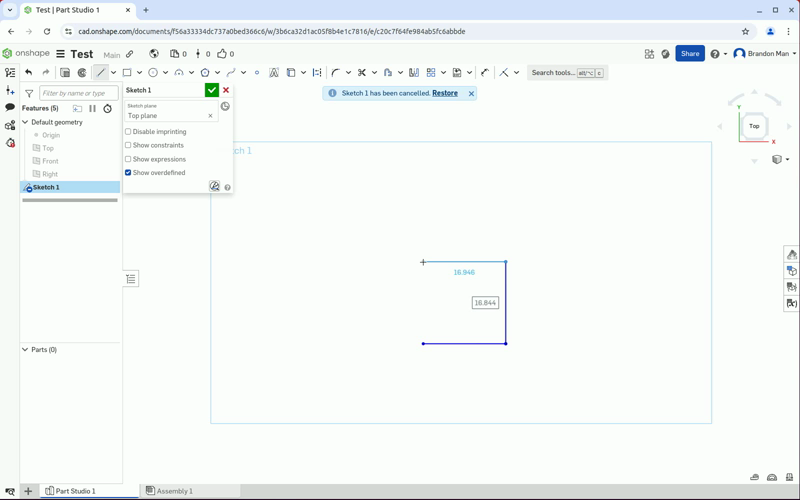
key_up(shift)
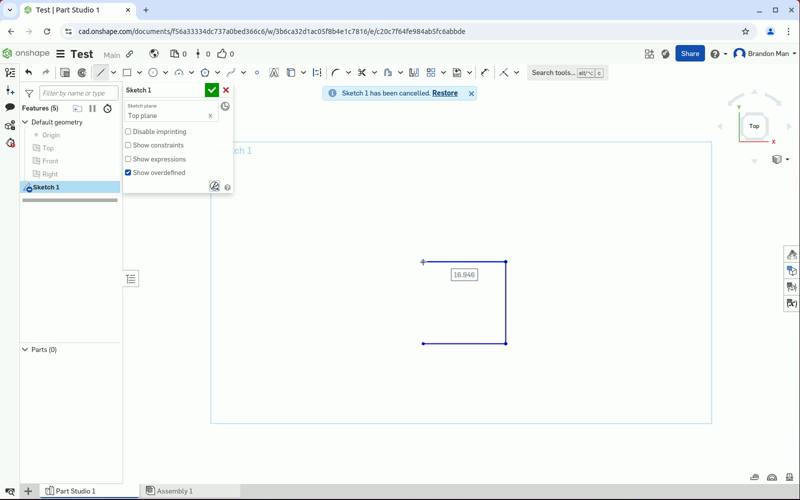
key_down(shift)
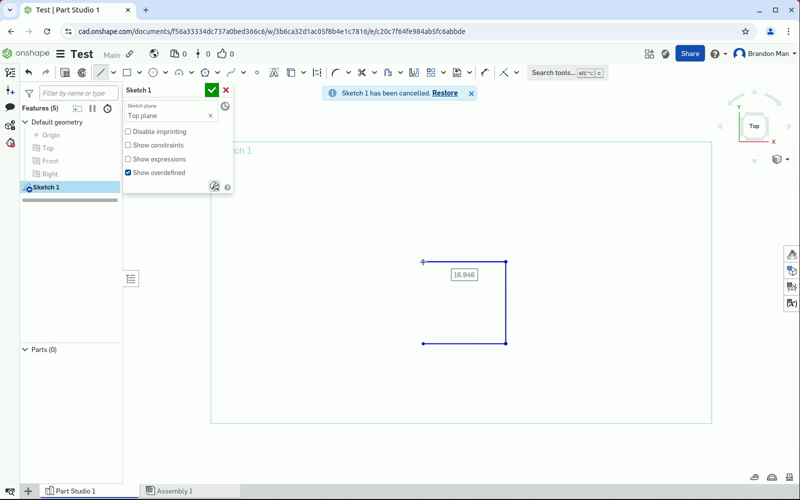
mouse_move(423, 343)
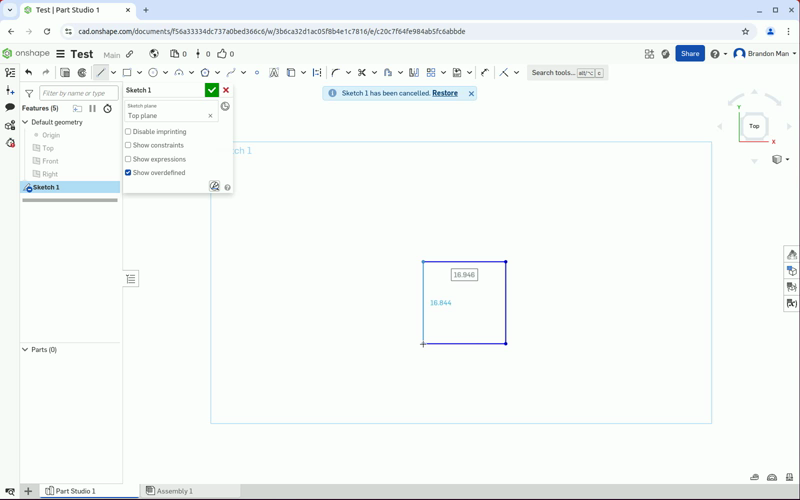
key_up(shift)
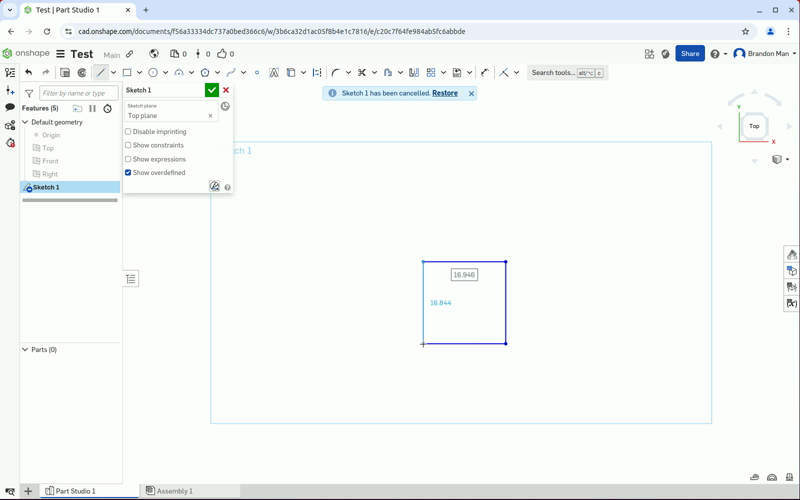
click(423, 343)
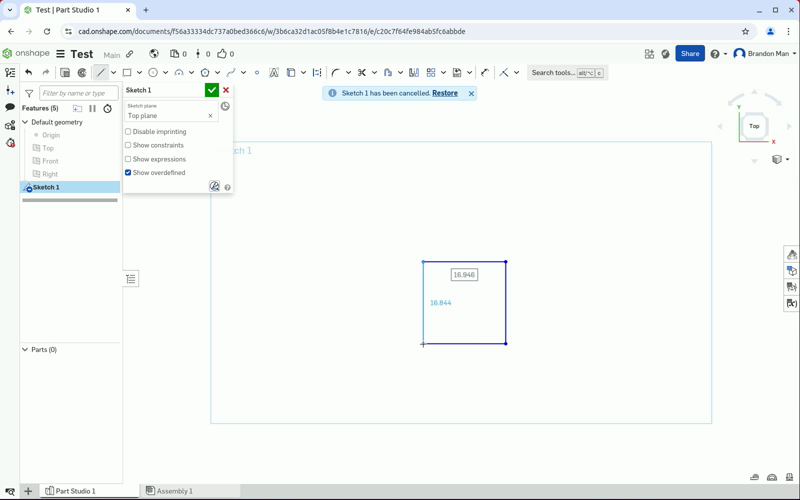
key(esc)
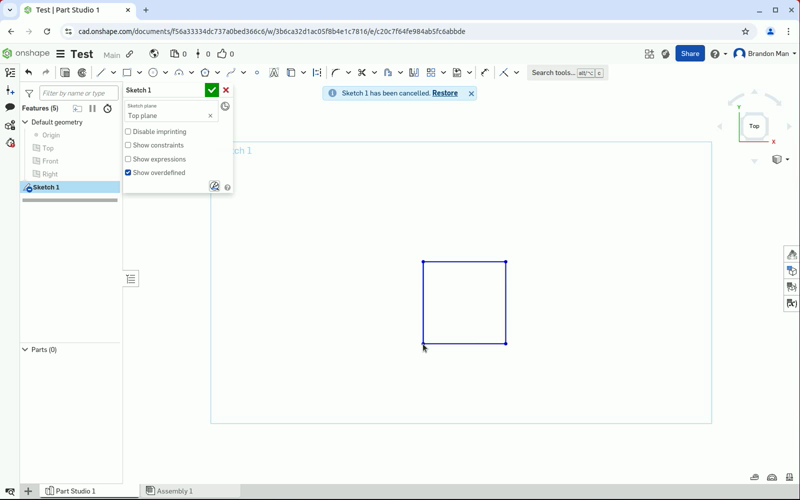
mouse_move(465, 308)
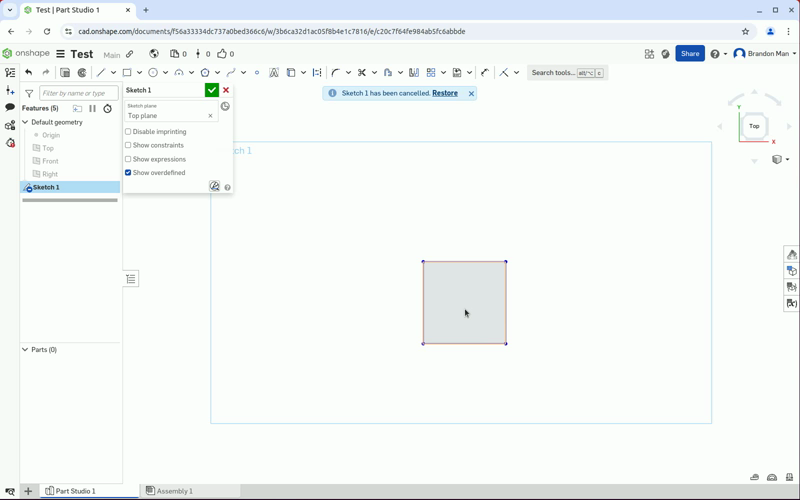
click(465, 308)
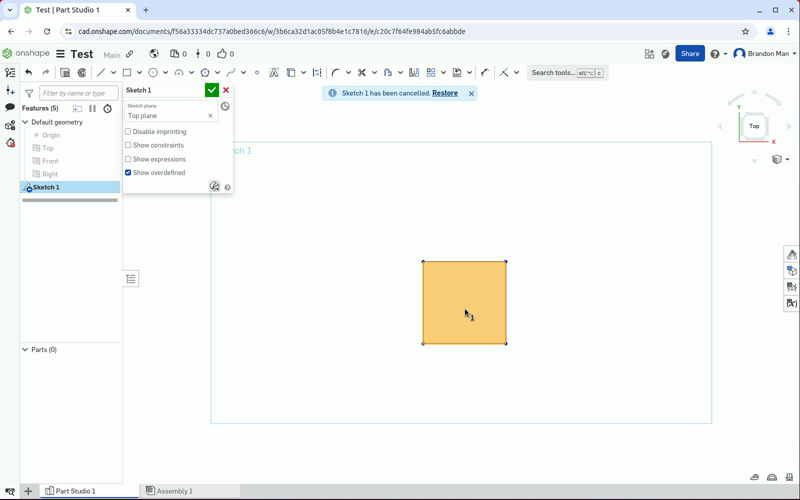
mouse_move(73, 352)
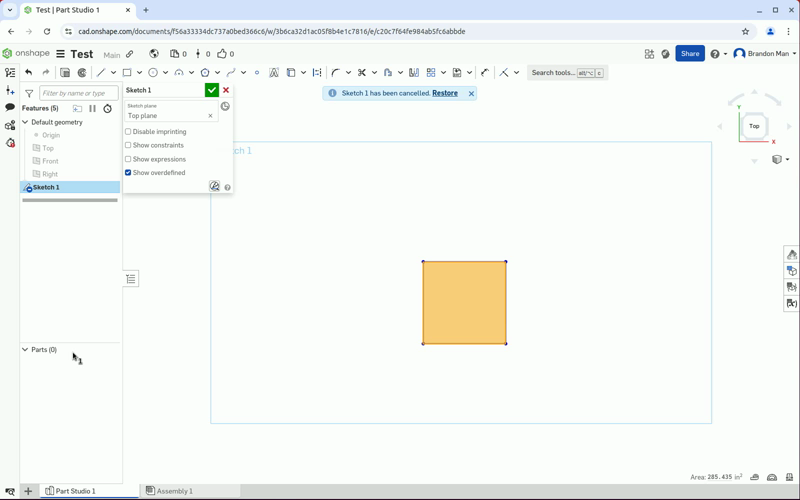
key(shift+y)
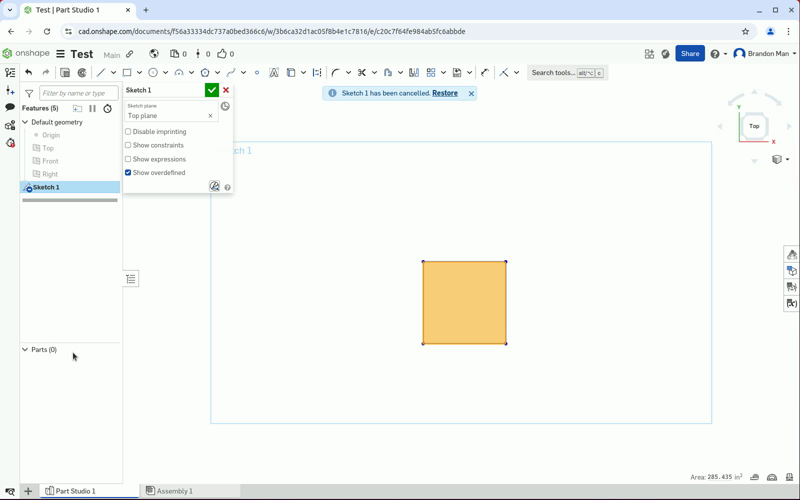
key(shift+e)
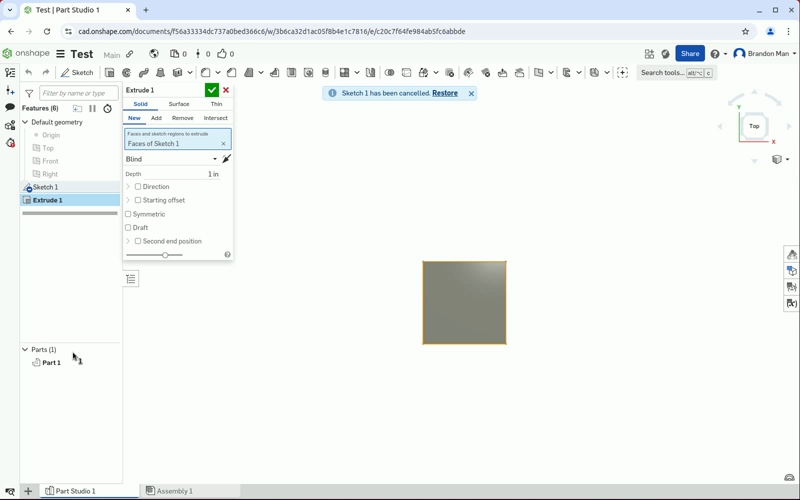
mouse_move(143, 106)
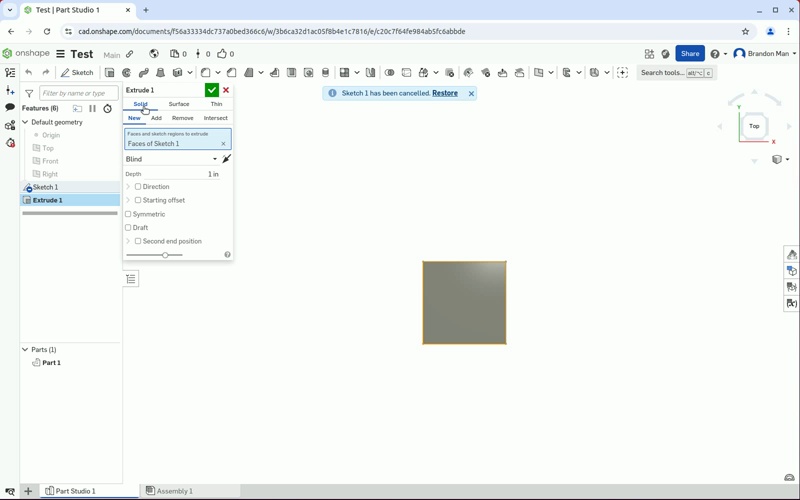
click(143, 106)
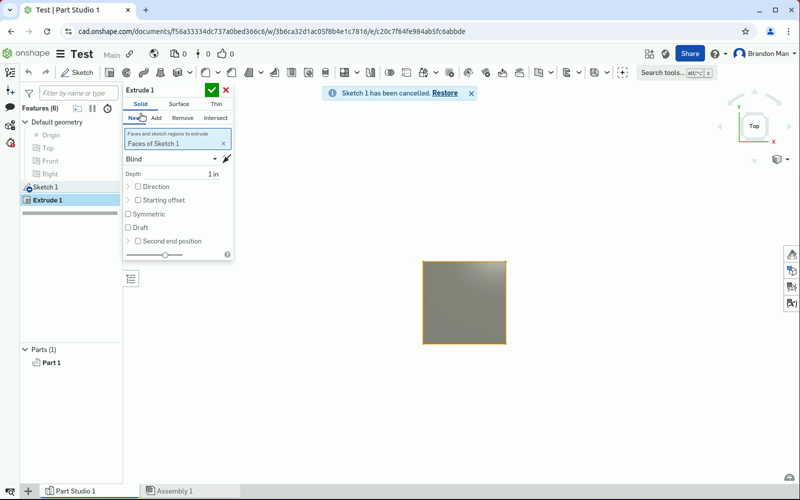
mouse_move(137, 120)
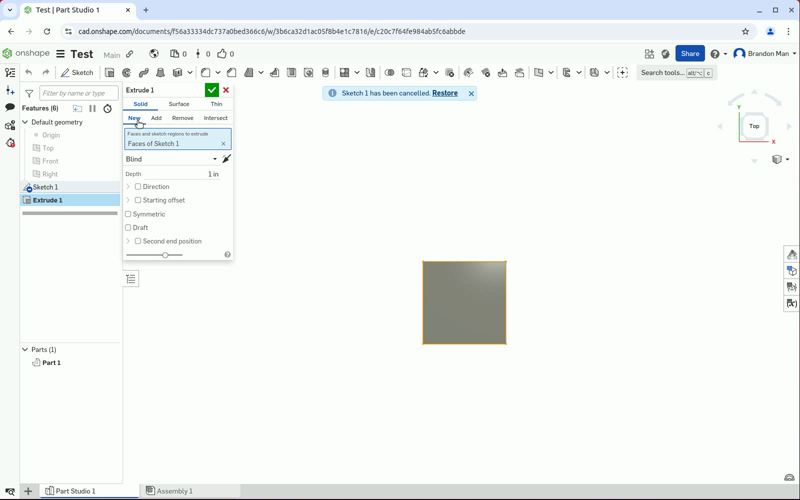
click(137, 120)
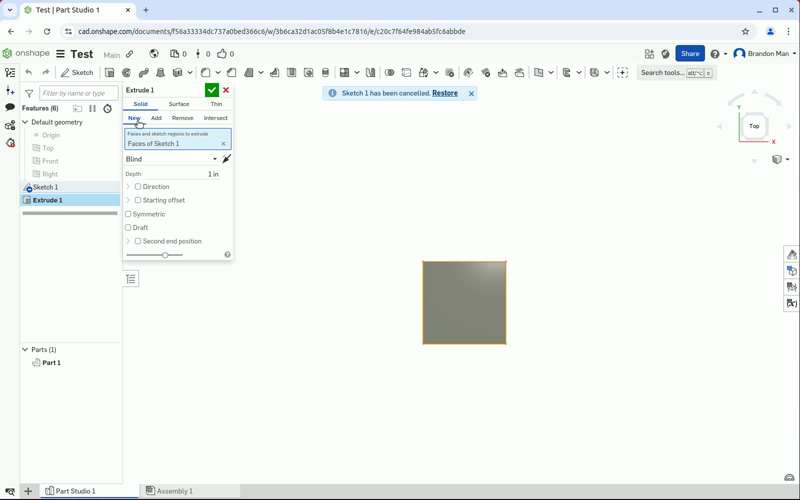
key(tab, 4)
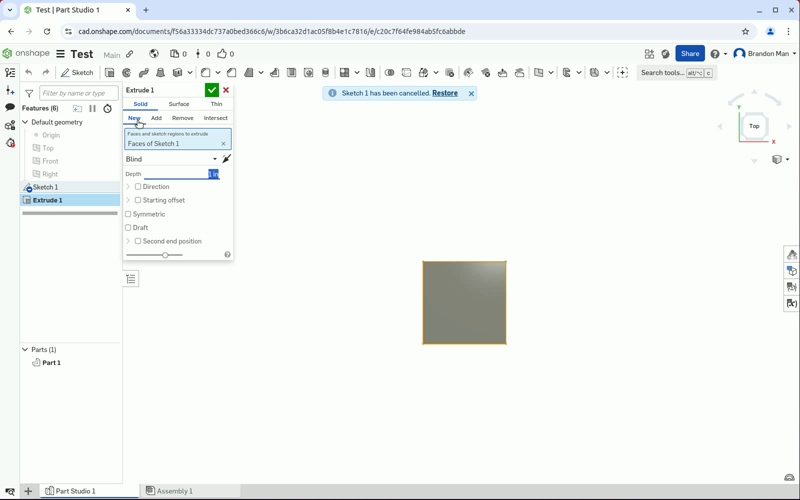
text(2.166)
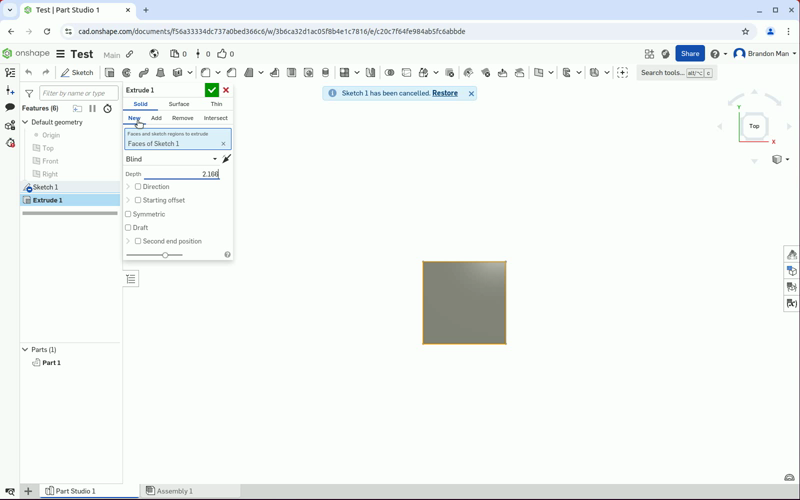
key(enter)
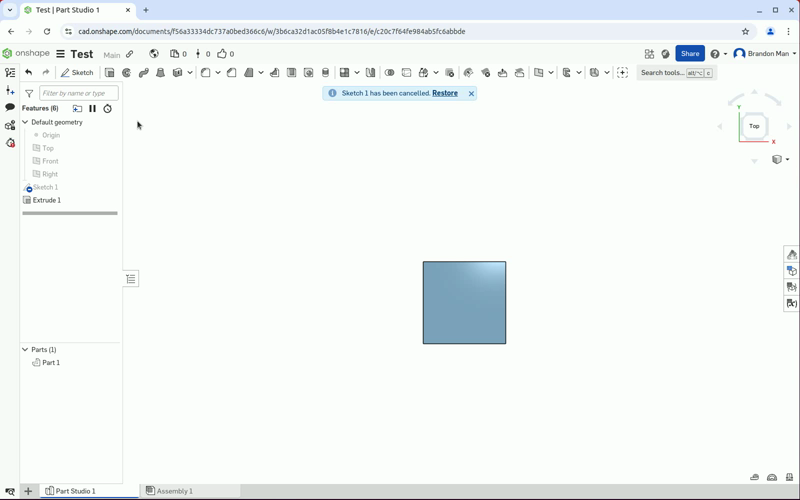
key(shift+h)
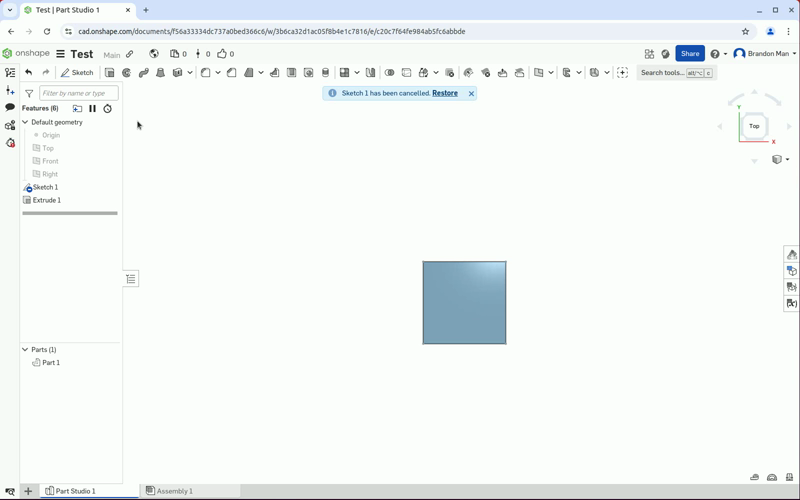
key(shift+h)
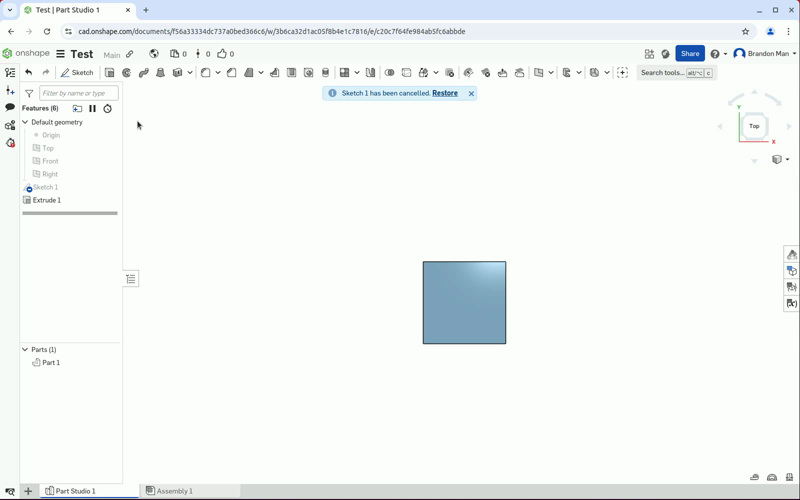
mouse_move(73, 189)
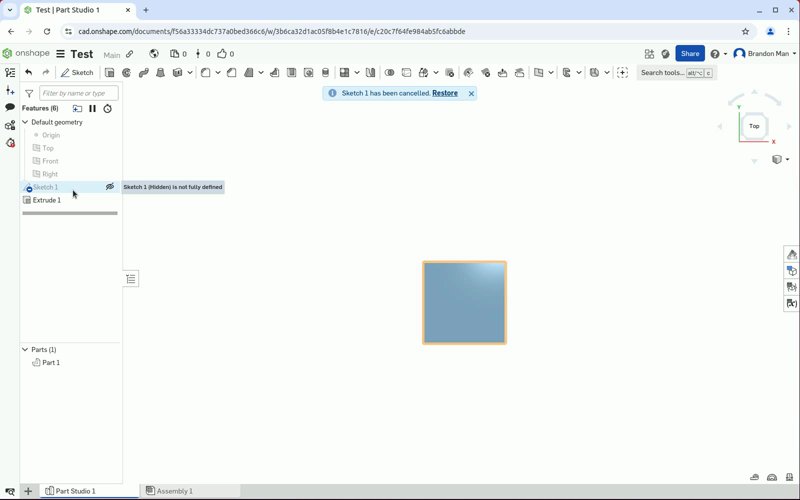
click(73, 189)
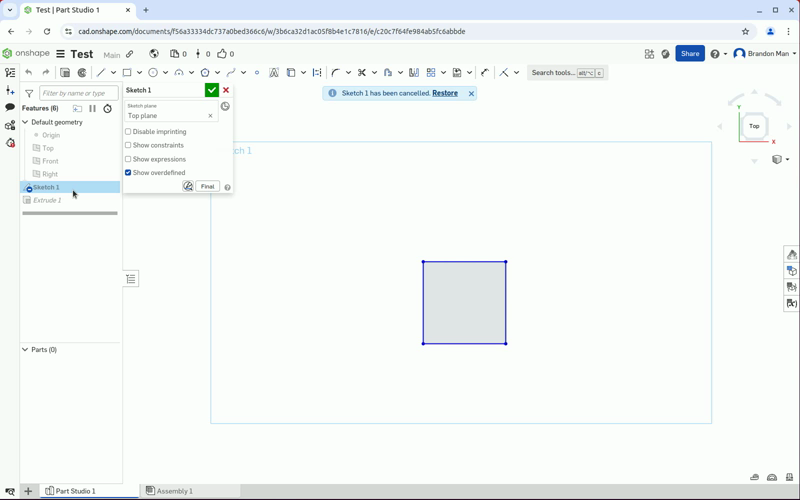
mouse_move(229, 92)
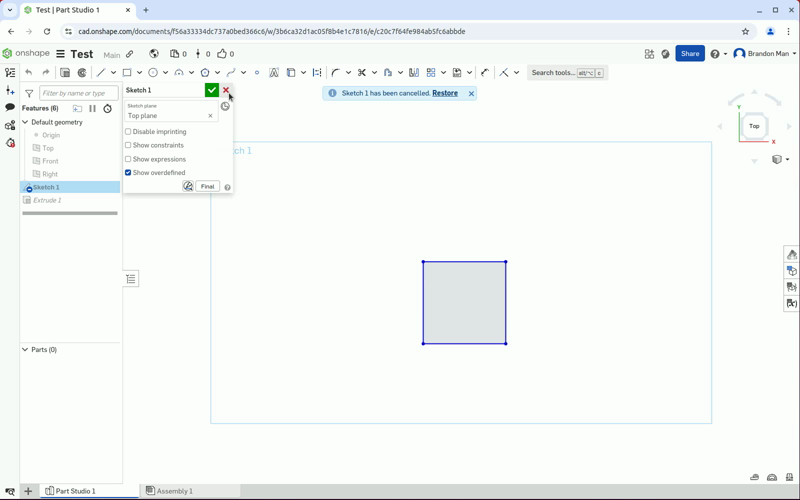
click(229, 92)
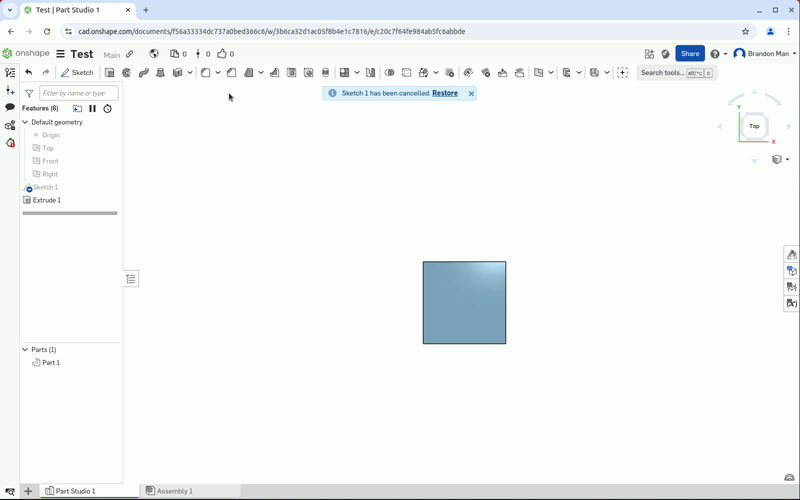
mouse_move(73, 352)
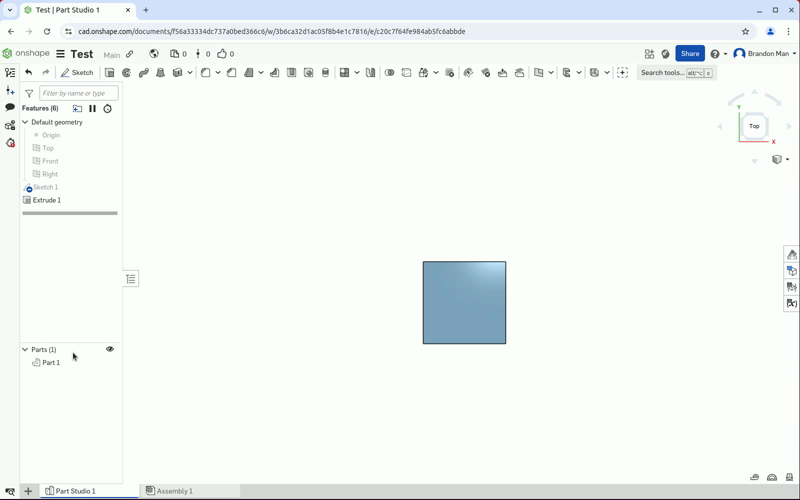
key(y)
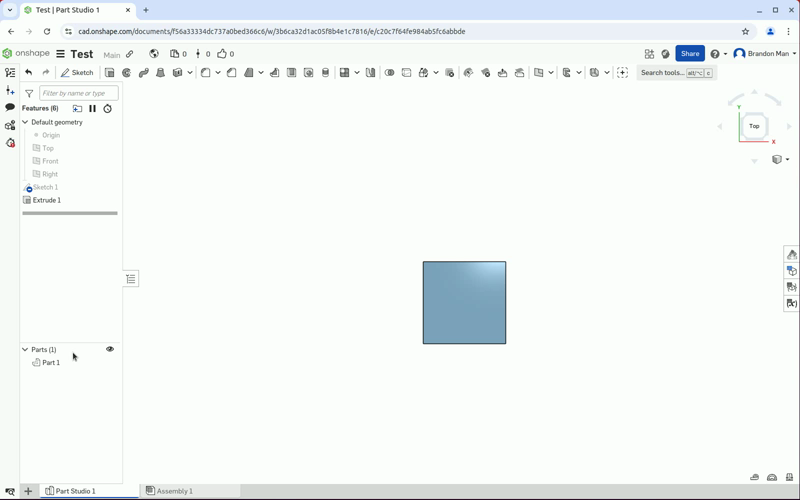
key(shift+p)
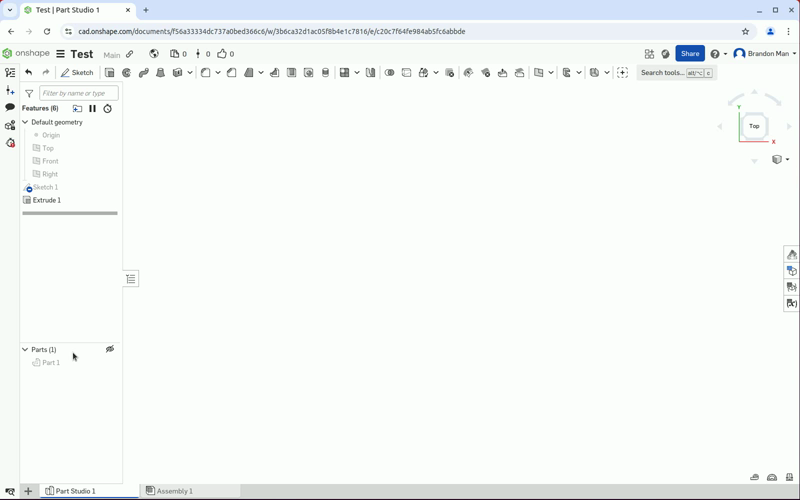
key(space)
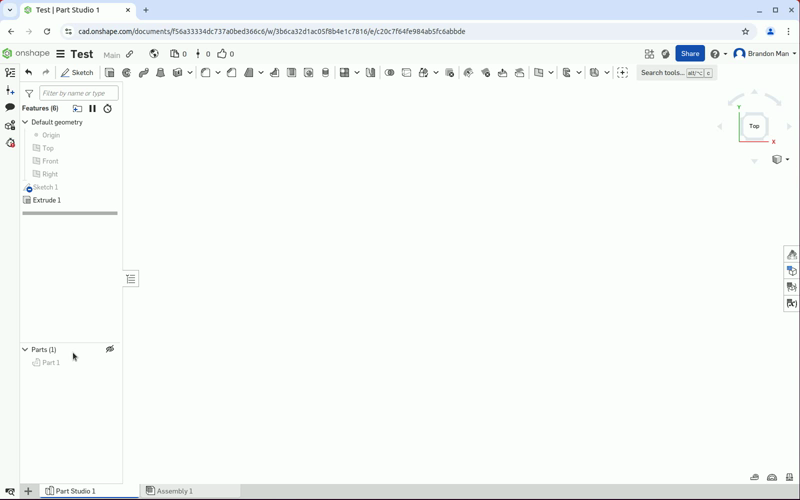
key_down(shift)
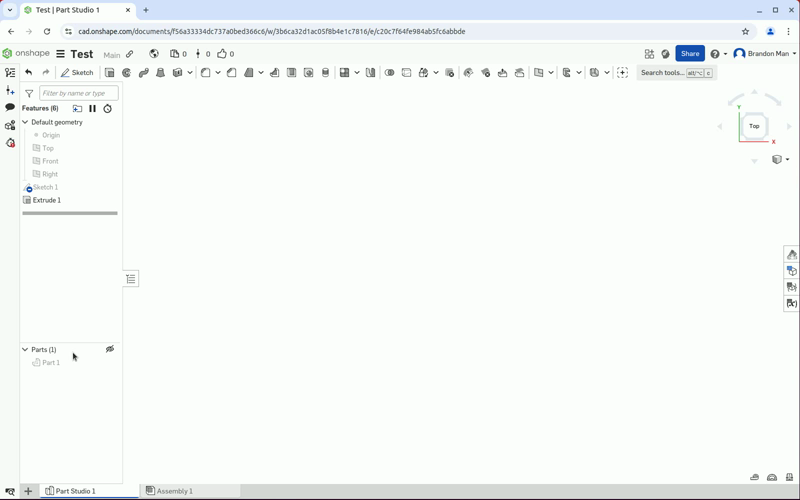
key(up)
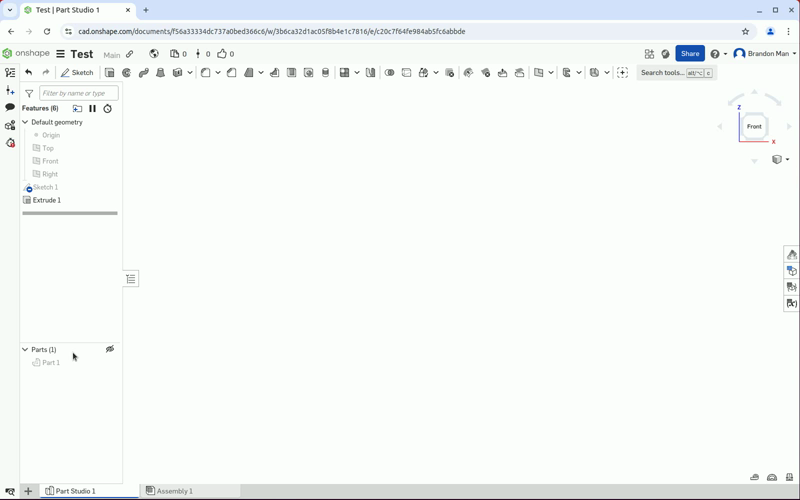
key_up(shift)
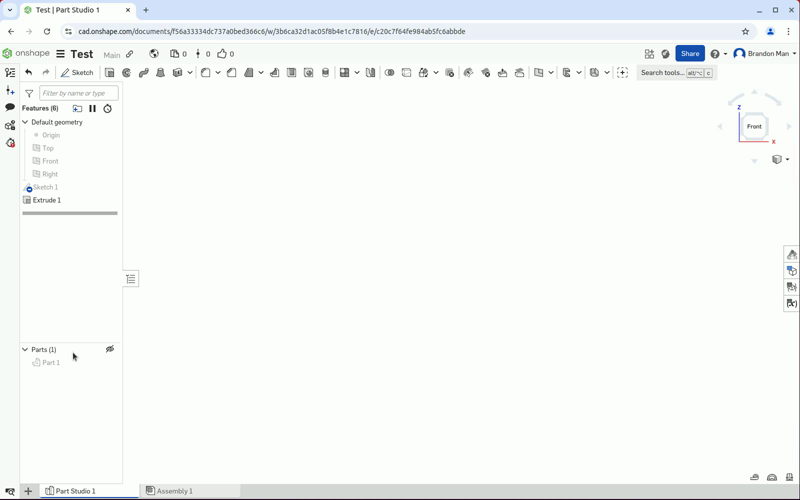
key(space)
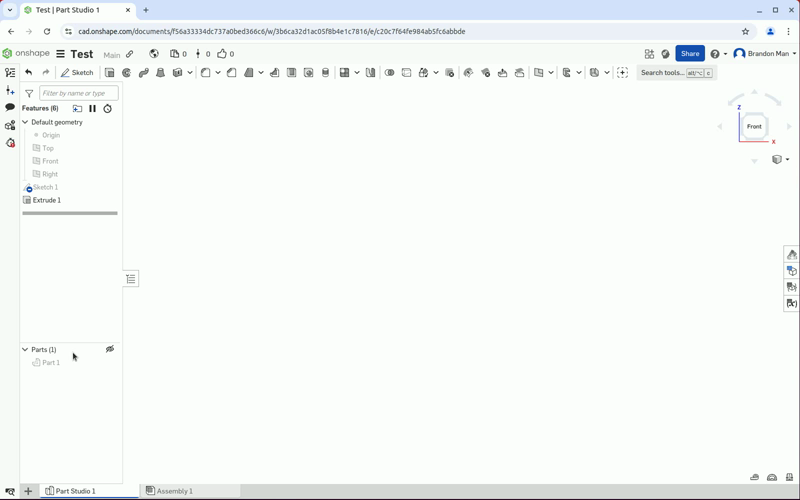
key_down(shift)
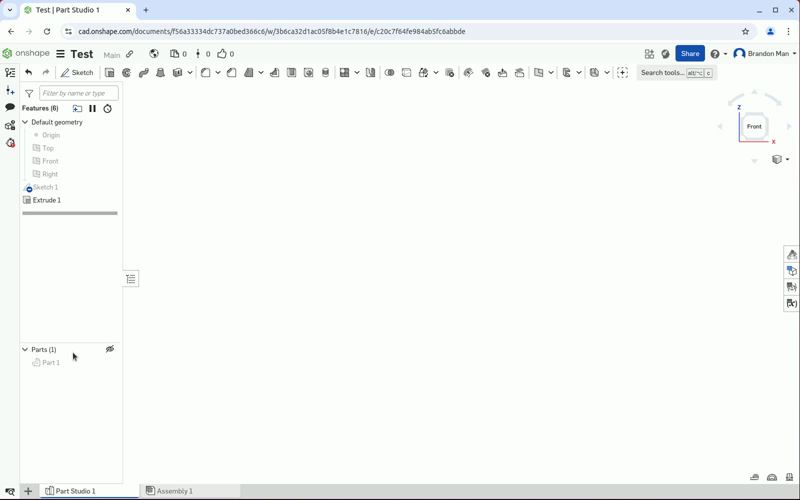
key(left)
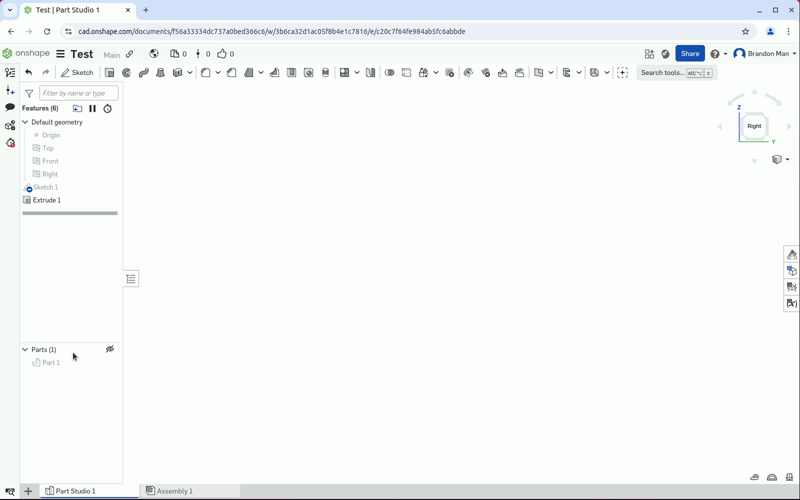
key_up(shift)
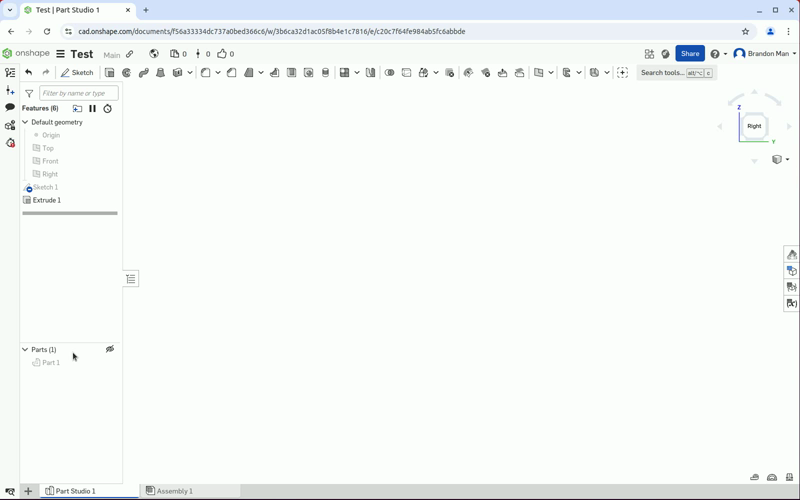
mouse_move(73, 352)
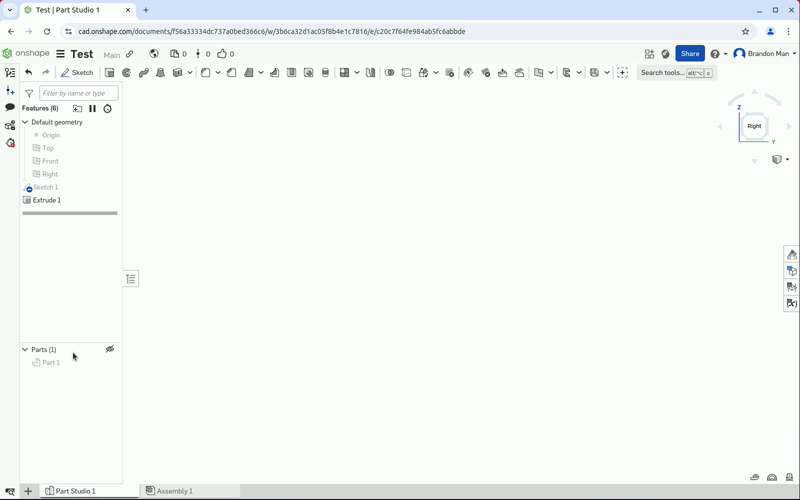
key(shift+y)
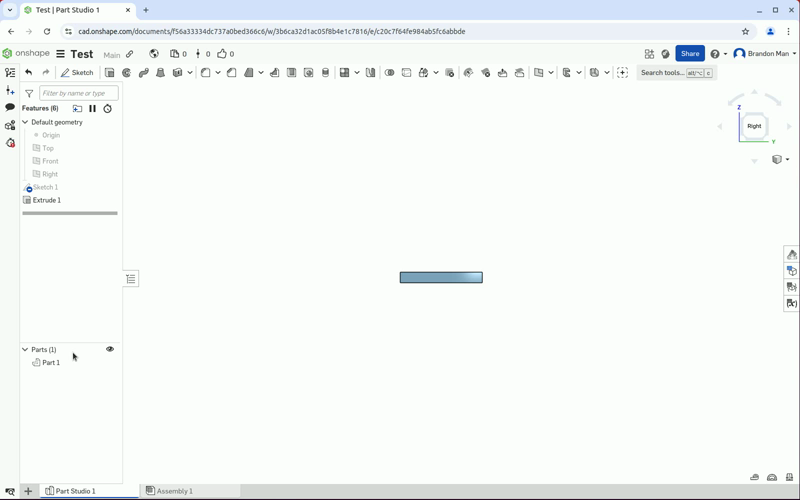
mouse_move(541, 75)
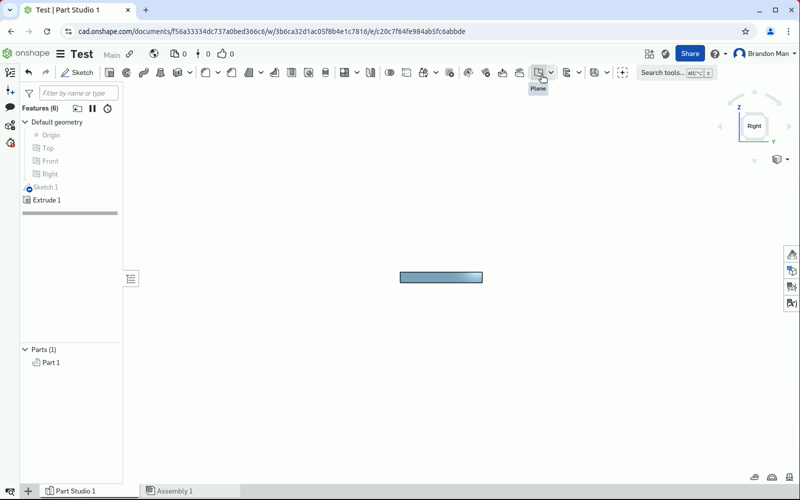
click(541, 75)
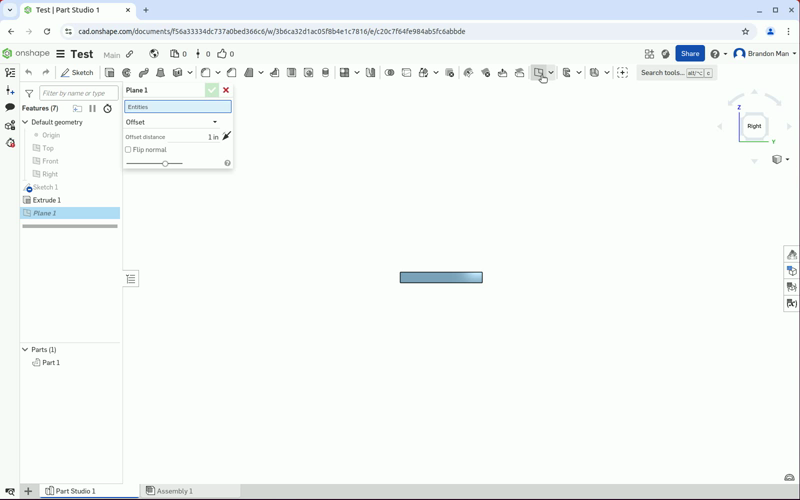
mouse_move(73, 176)
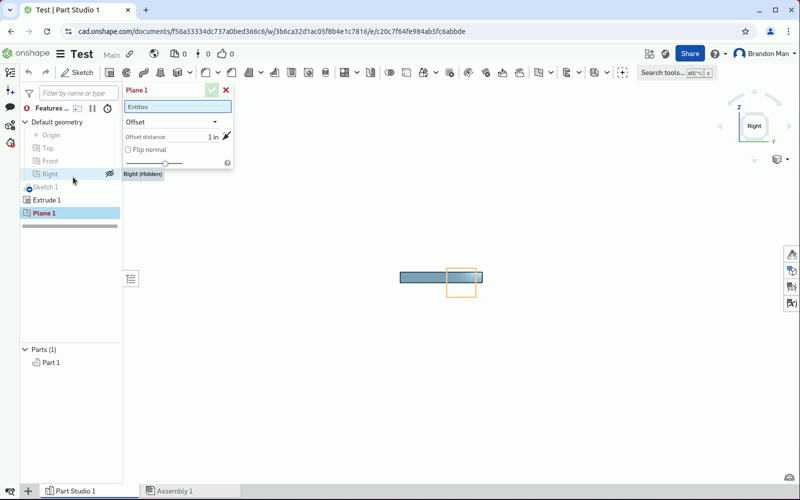
click(73, 176)
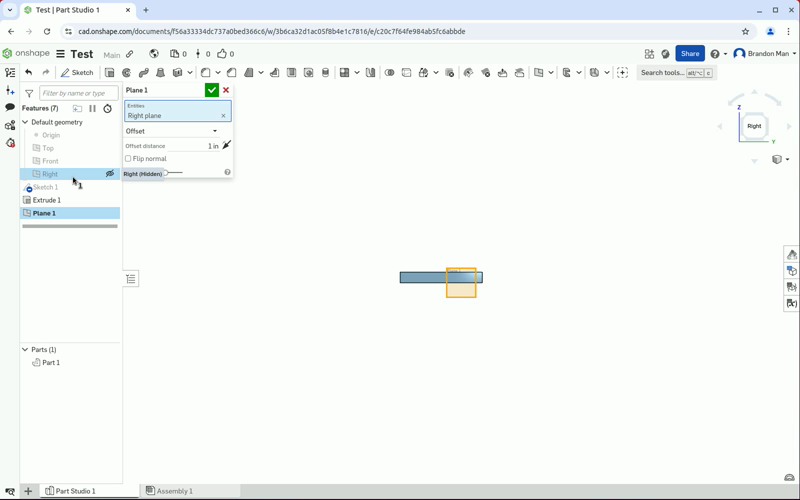
key(tab, 2)
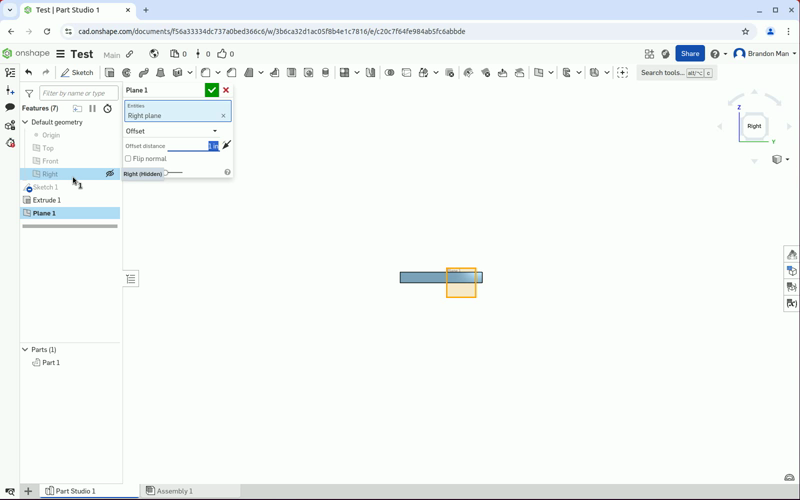
text(8.904)
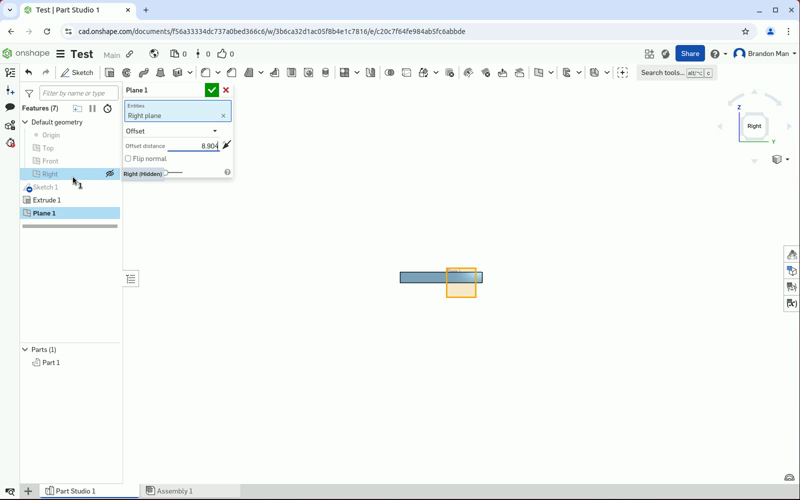
key(enter, 2)
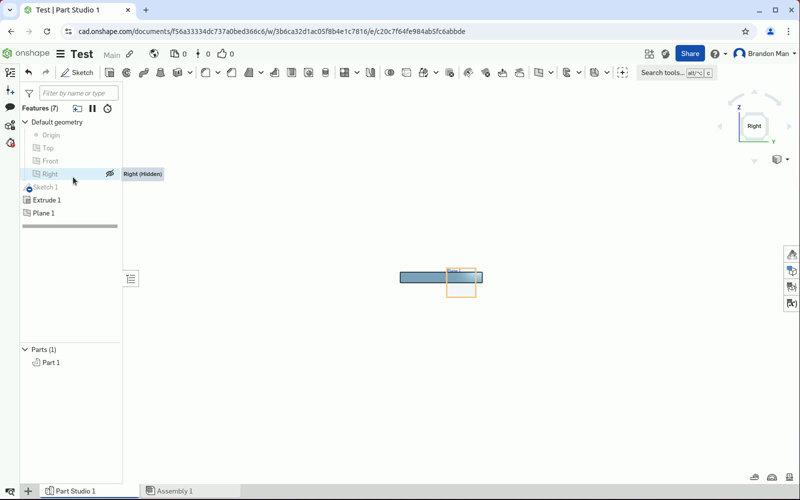
key(shift+s)
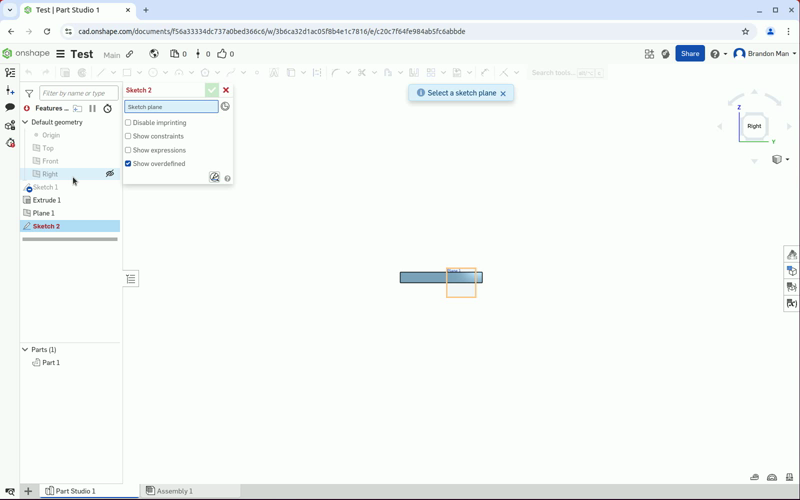
mouse_move(73, 215)
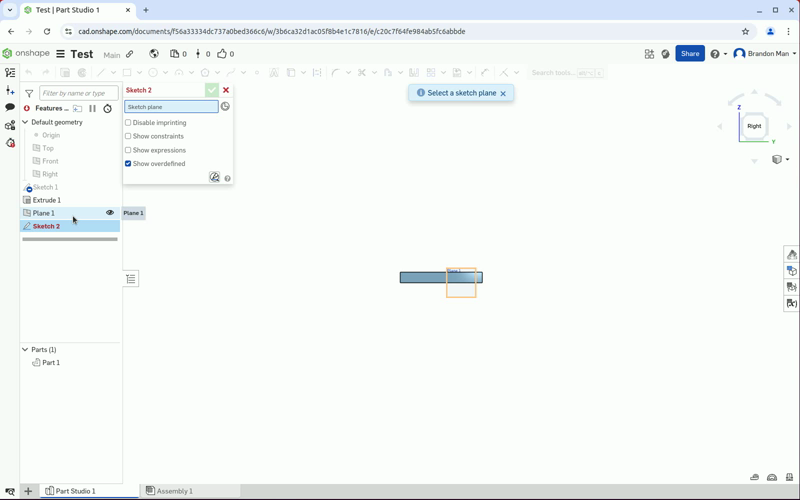
click(73, 215)
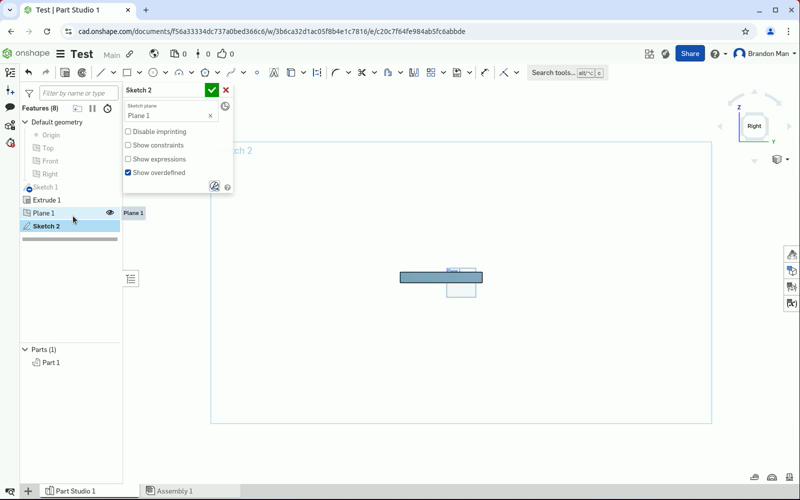
mouse_move(73, 352)
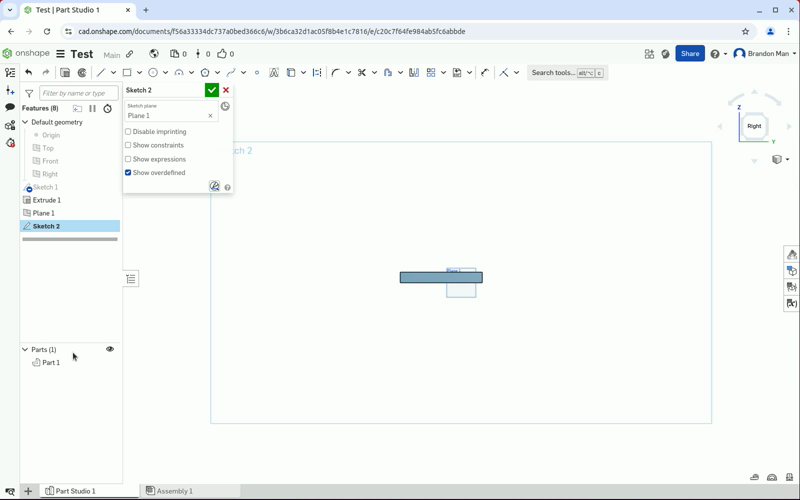
key(y)
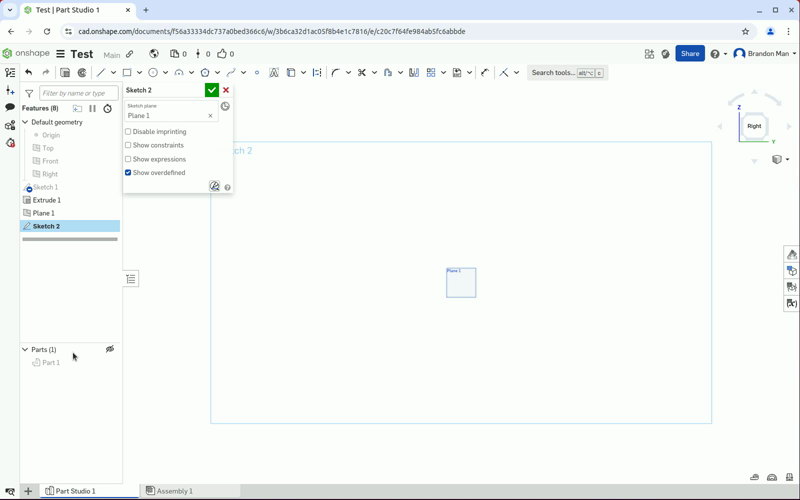
key(l)
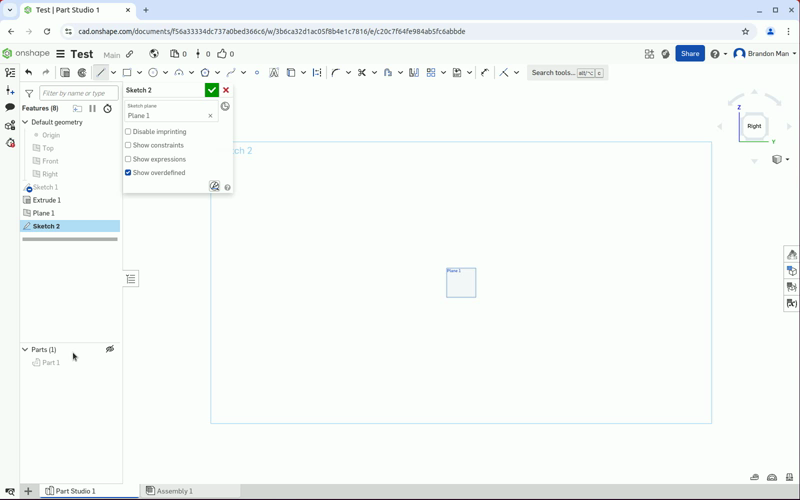
key_down(shift)
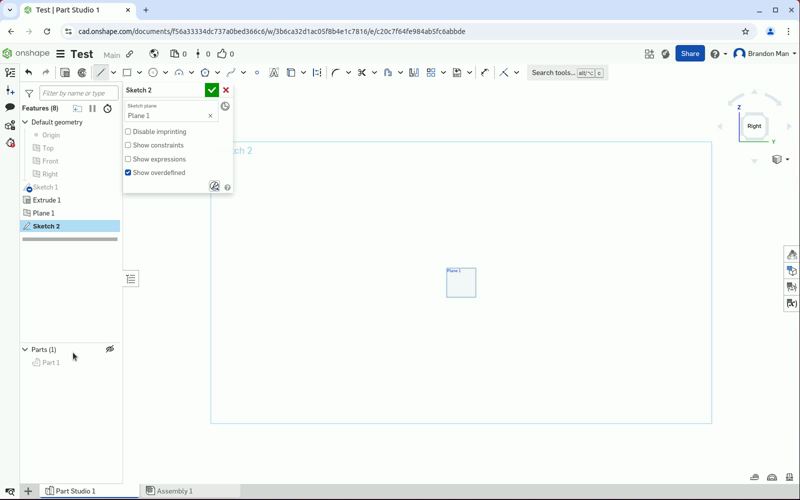
mouse_move(419, 282)
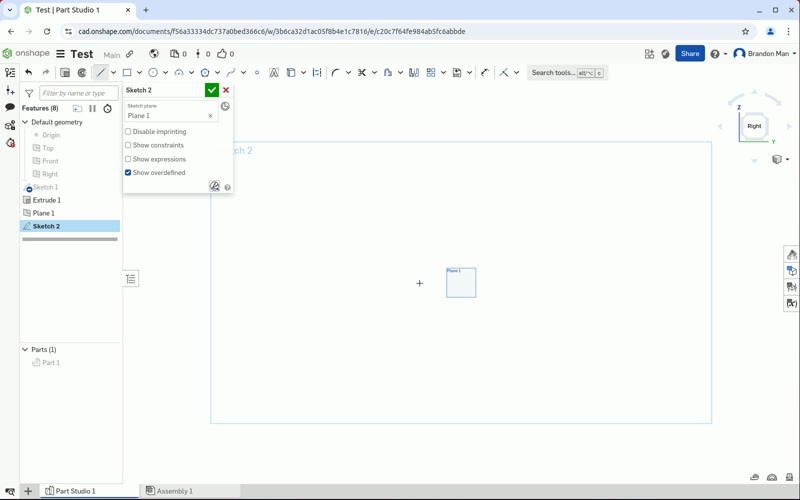
click(419, 282)
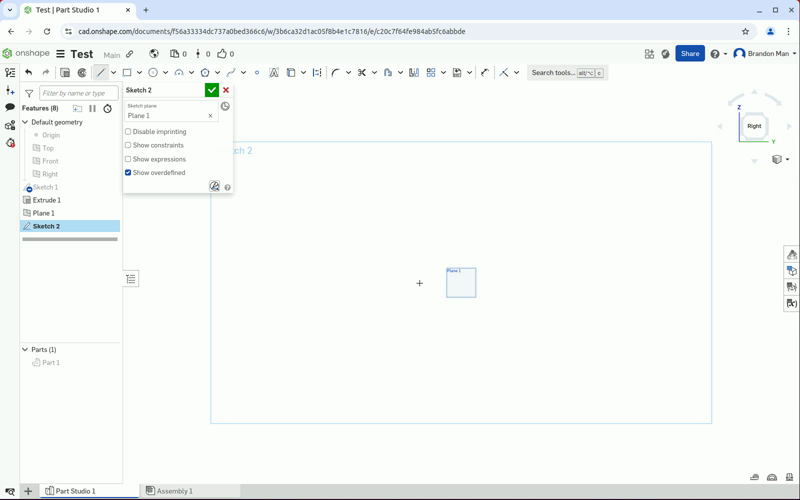
key_up(shift)
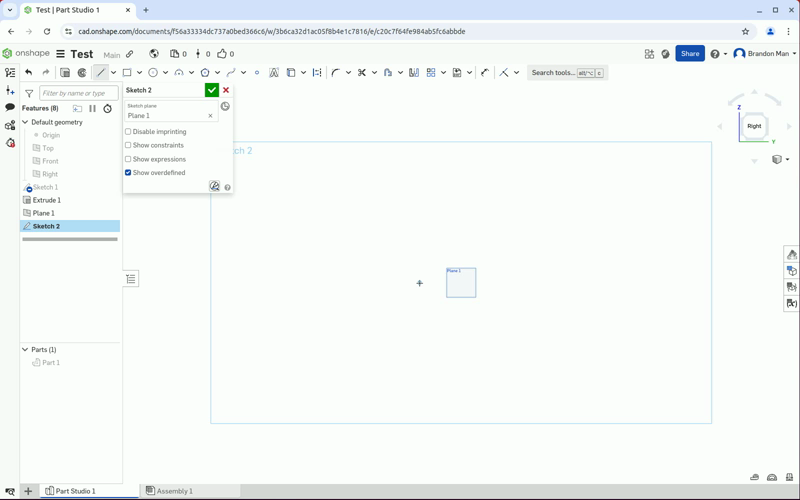
key_down(shift)
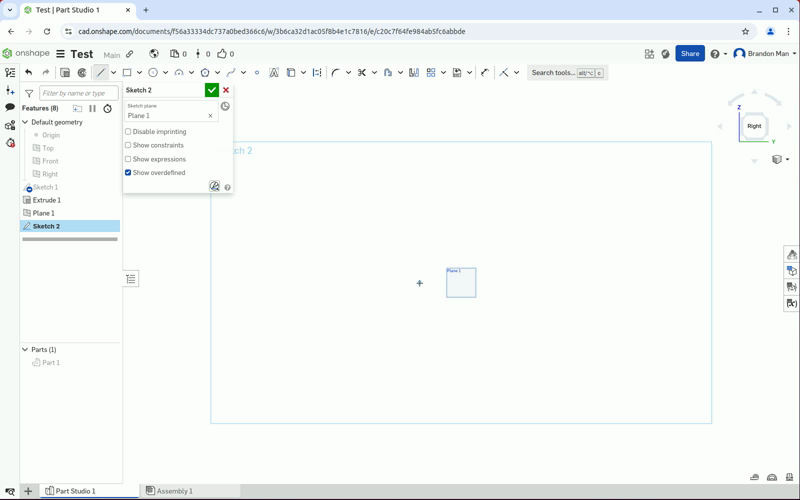
mouse_move(449, 282)
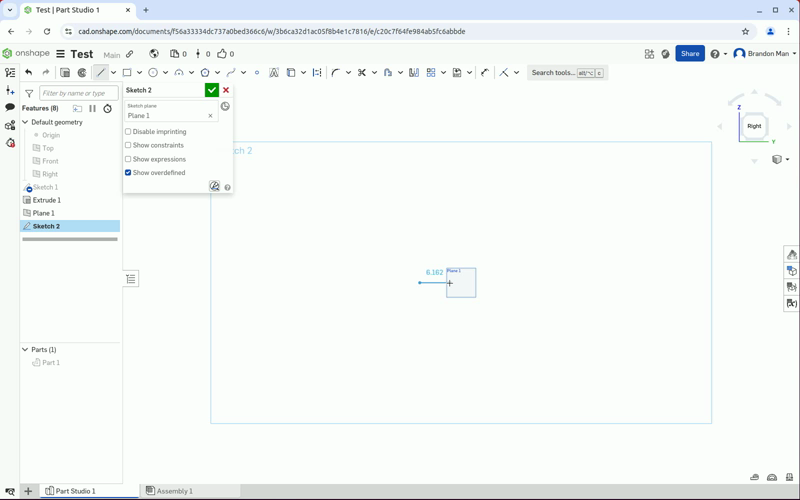
mouse_move(461, 282)
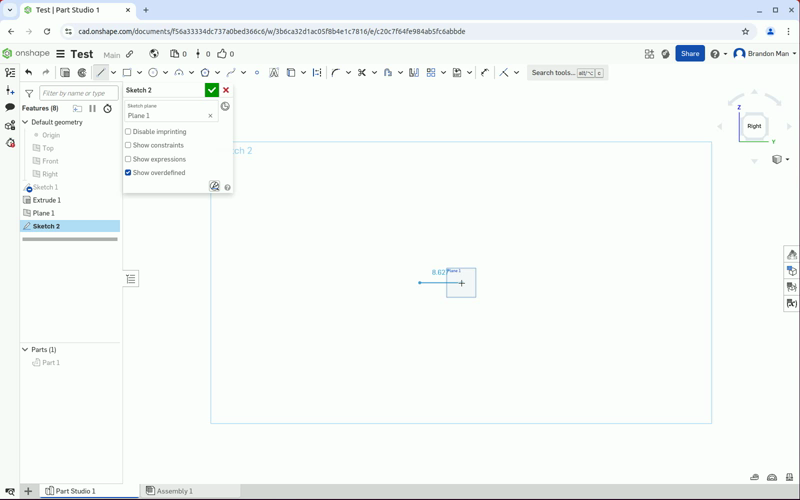
click(461, 282)
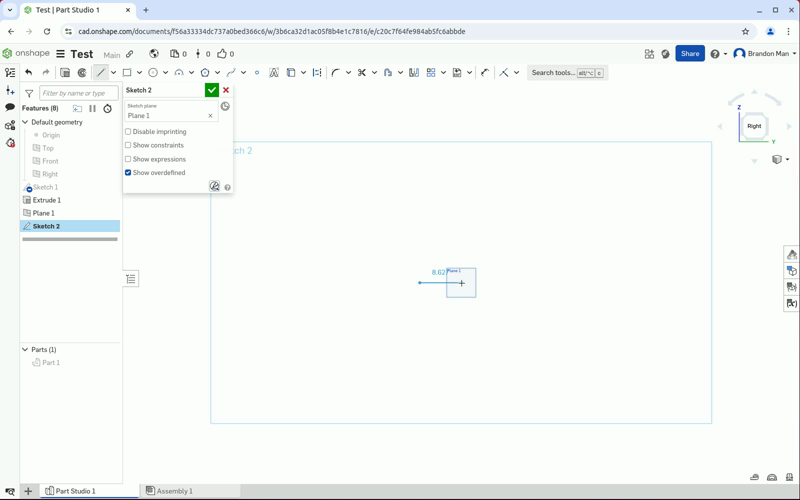
key_up(shift)
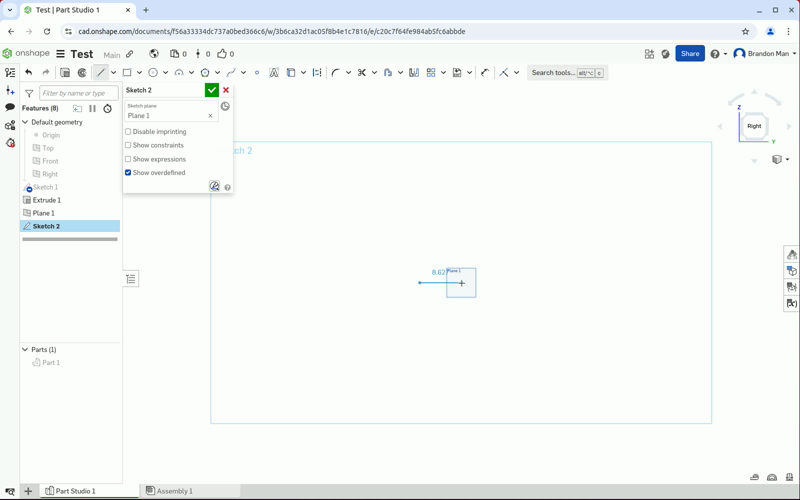
key_down(shift)
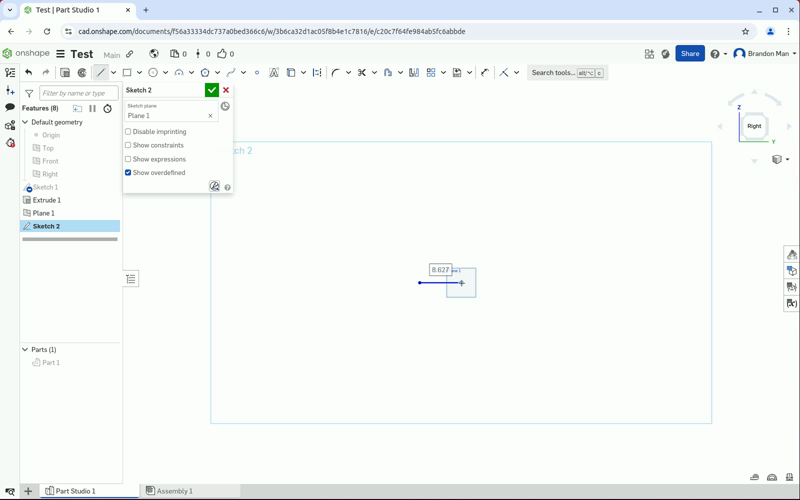
mouse_move(491, 282)
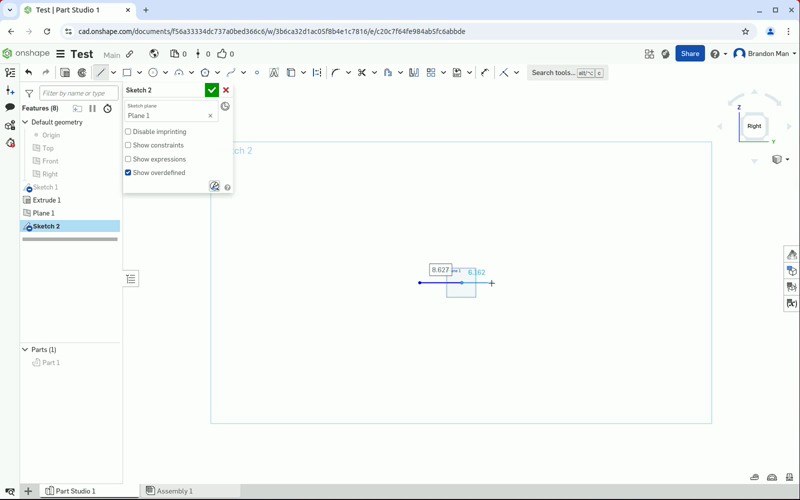
mouse_move(461, 272)
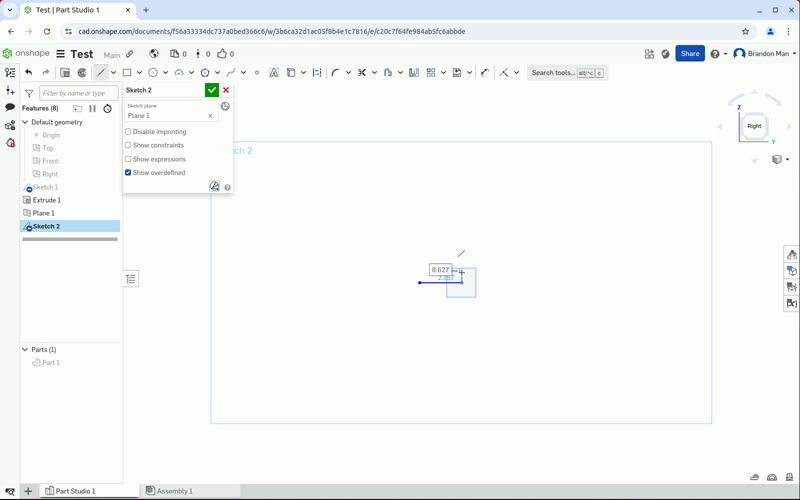
click(461, 272)
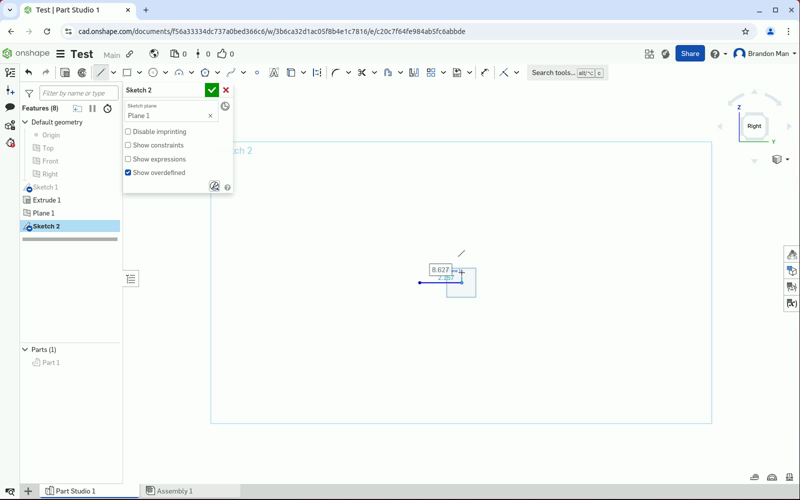
key_up(shift)
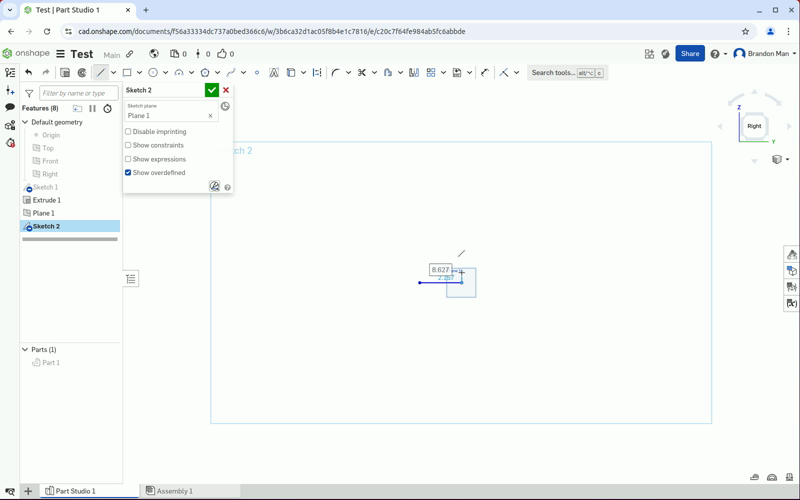
key_down(shift)
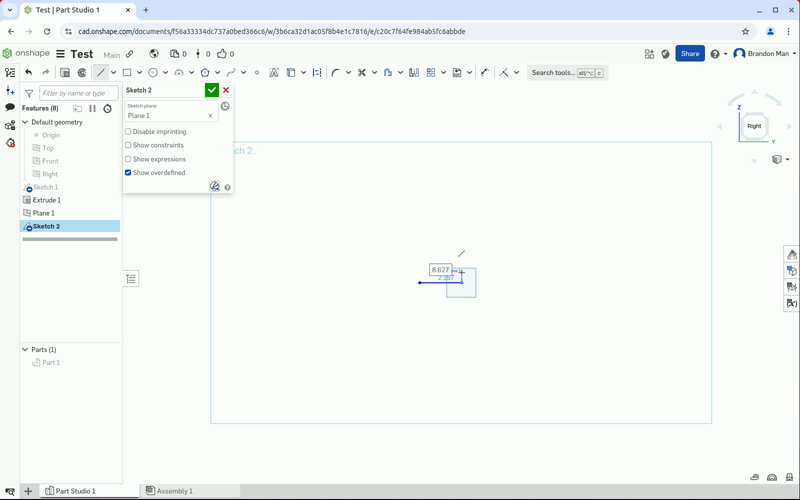
mouse_move(491, 272)
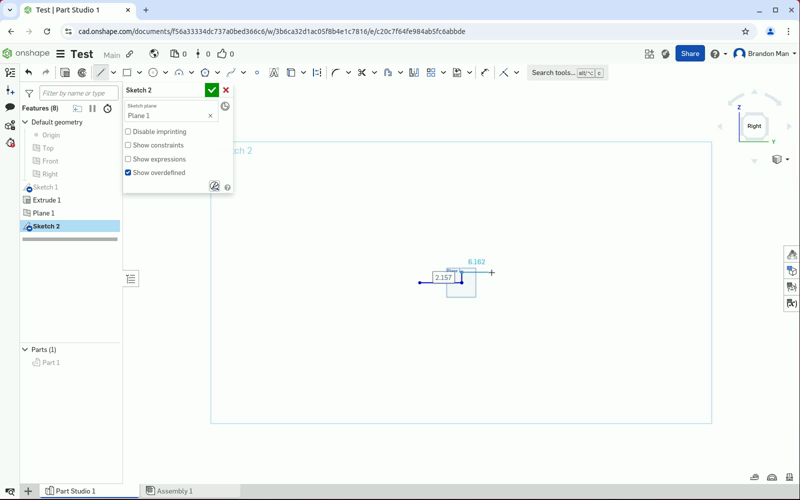
mouse_move(419, 272)
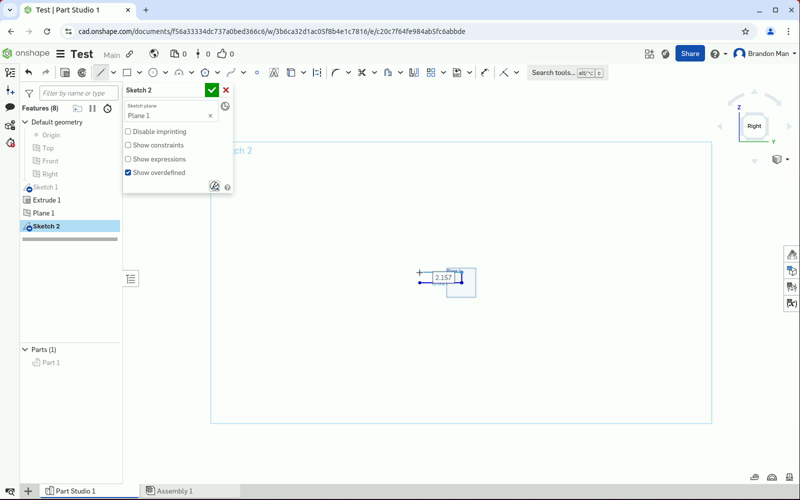
click(419, 272)
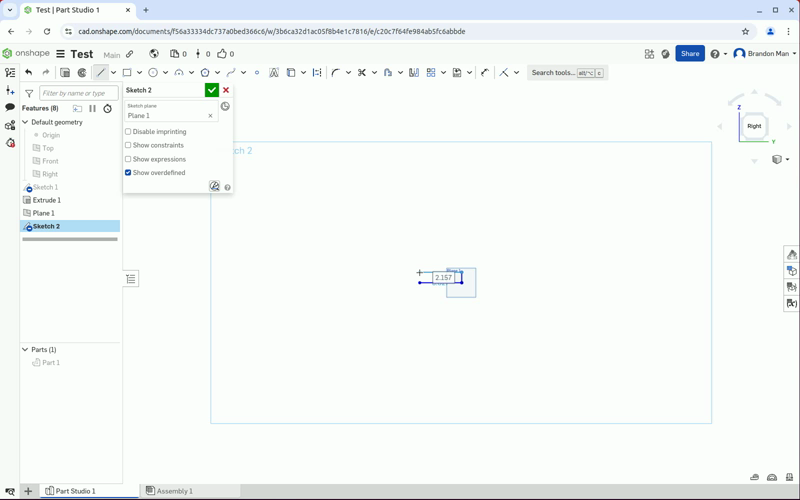
key_up(shift)
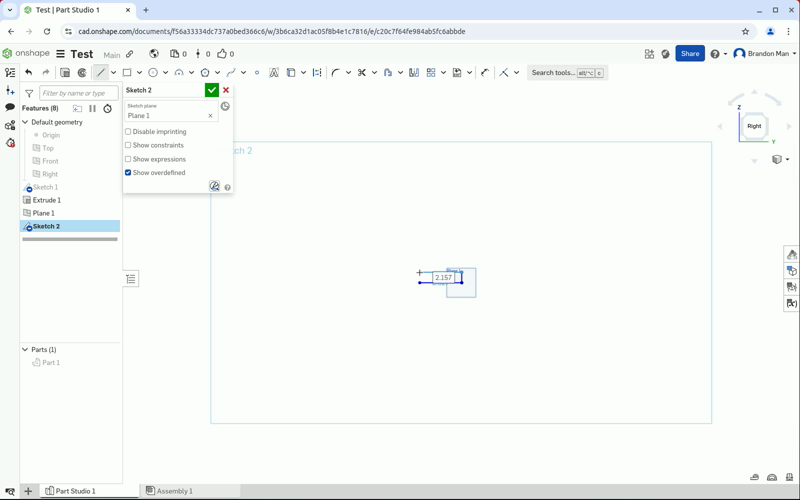
mouse_move(449, 272)
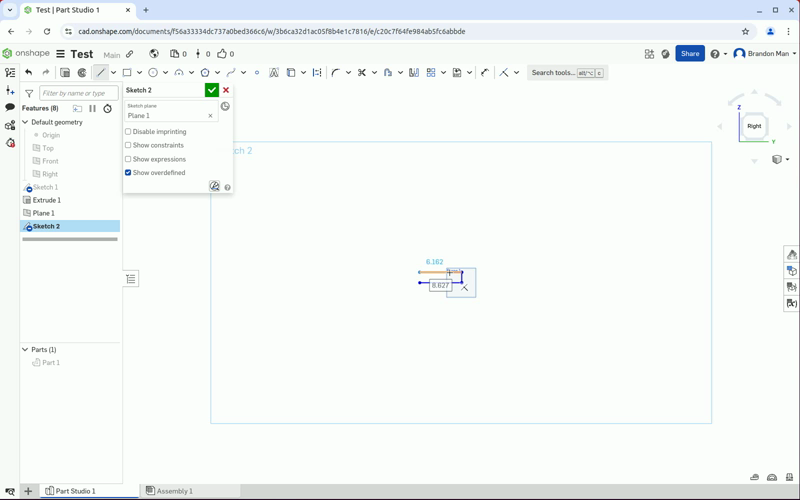
key_down(shift)
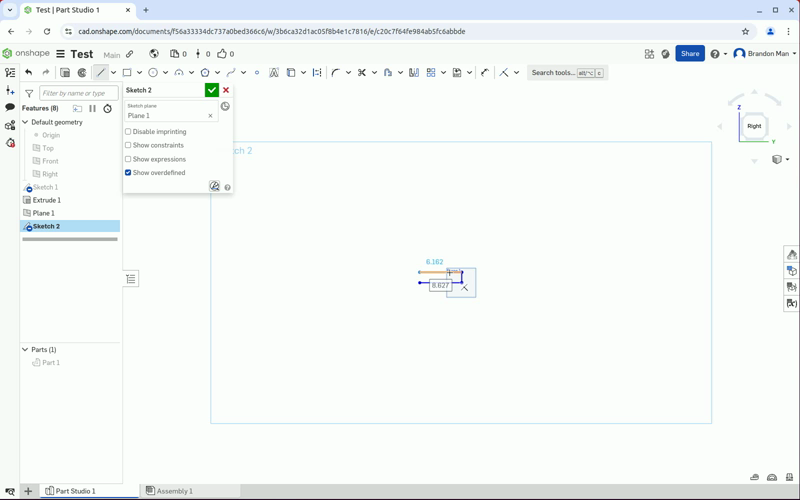
mouse_move(419, 282)
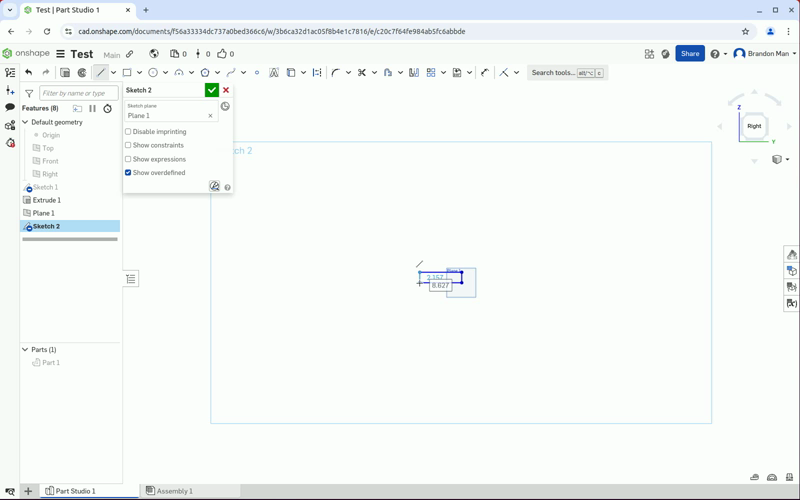
key_up(shift)
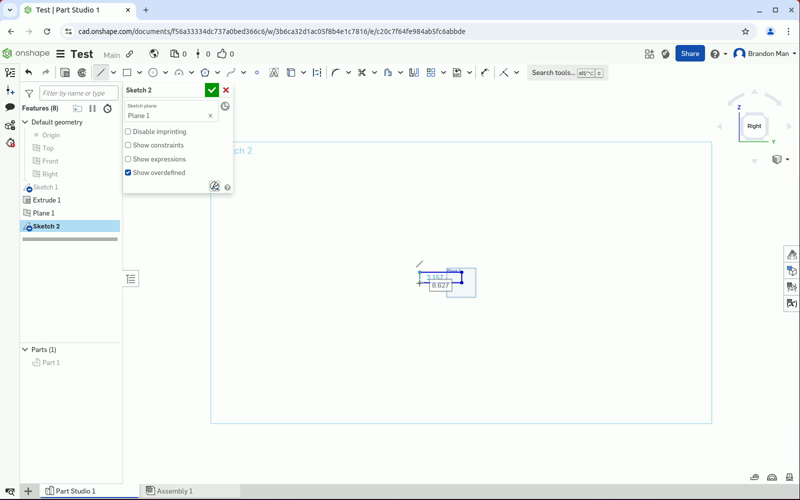
click(419, 282)
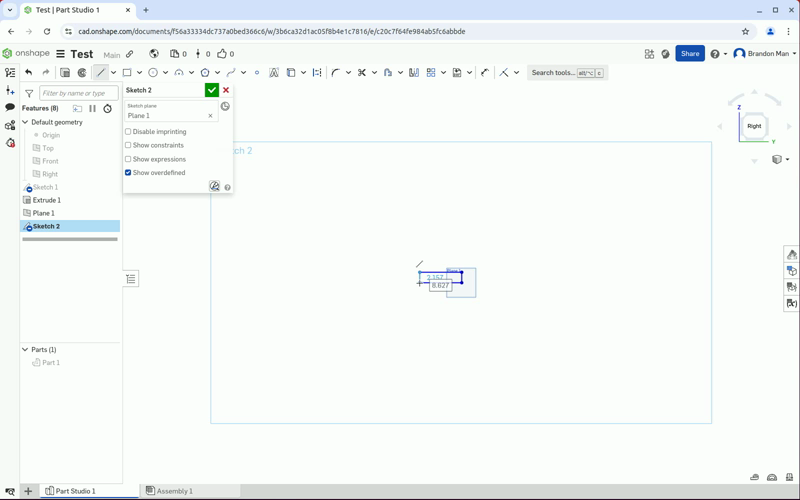
key(esc)
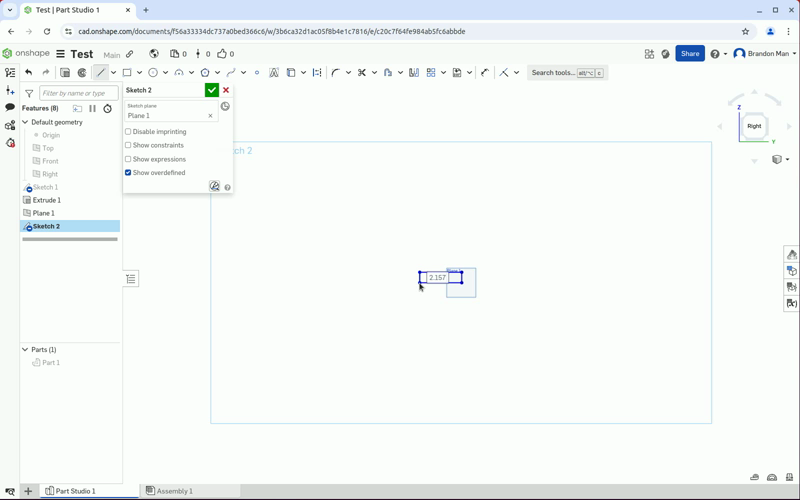
mouse_move(422, 276)
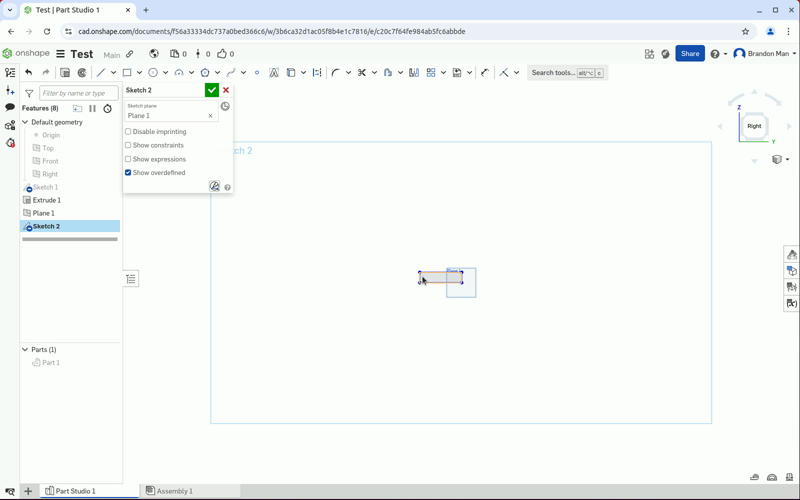
scroll(6)
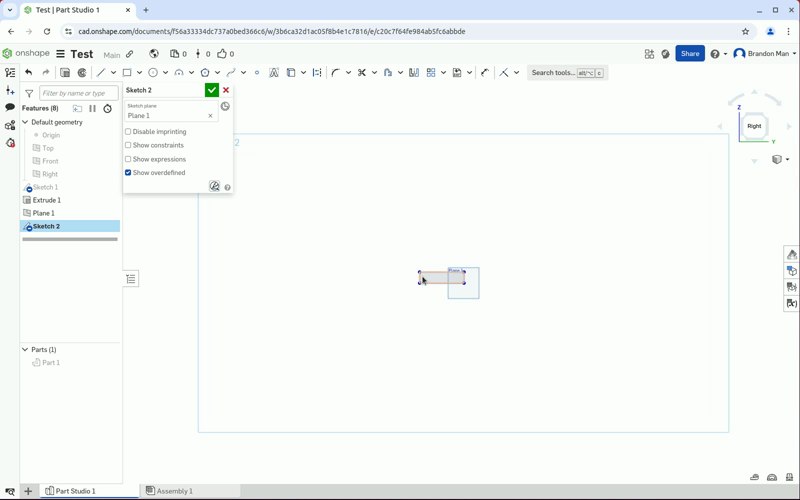
scroll(6)
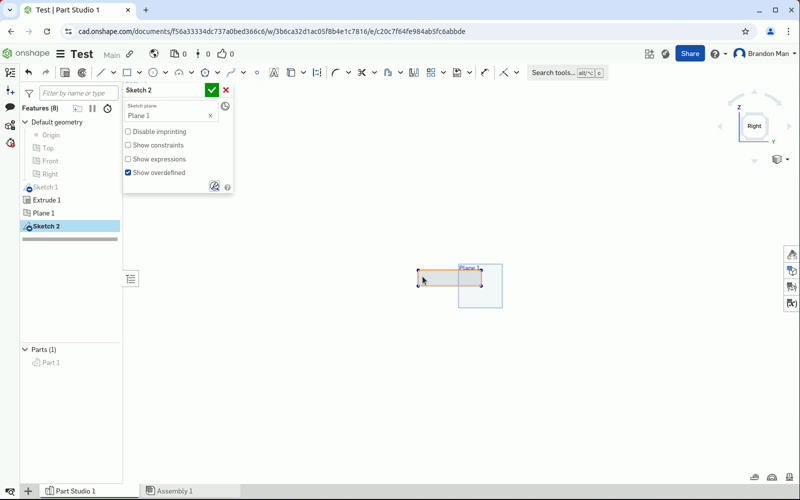
scroll(6)
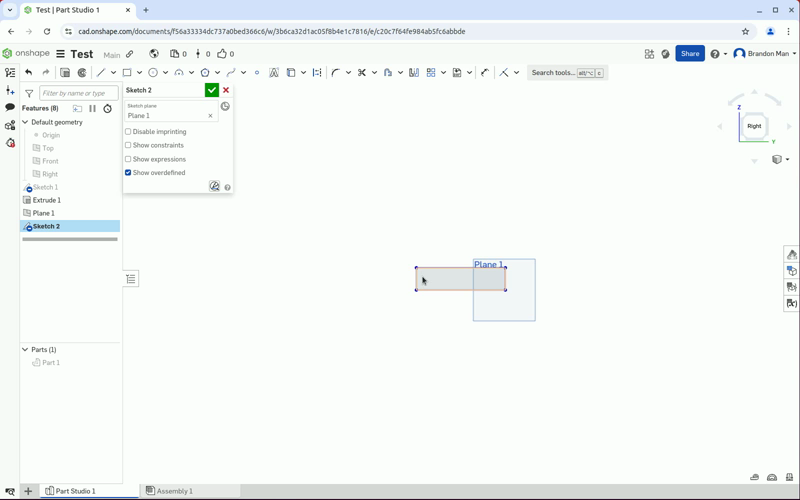
scroll(6)
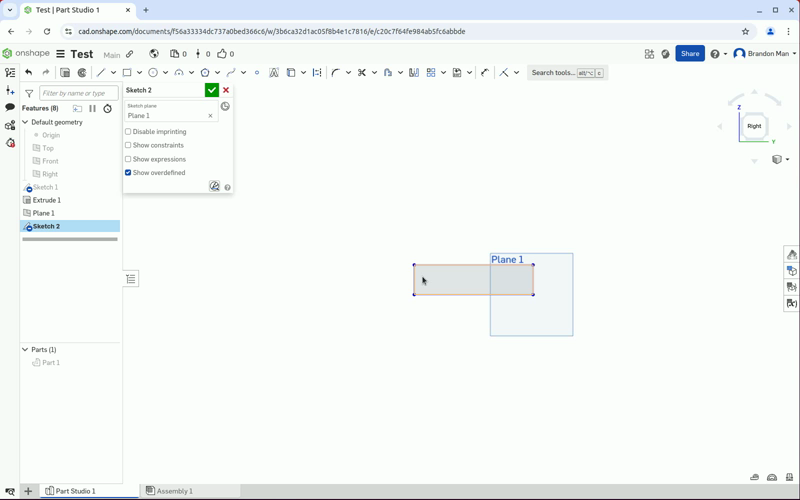
scroll(6)
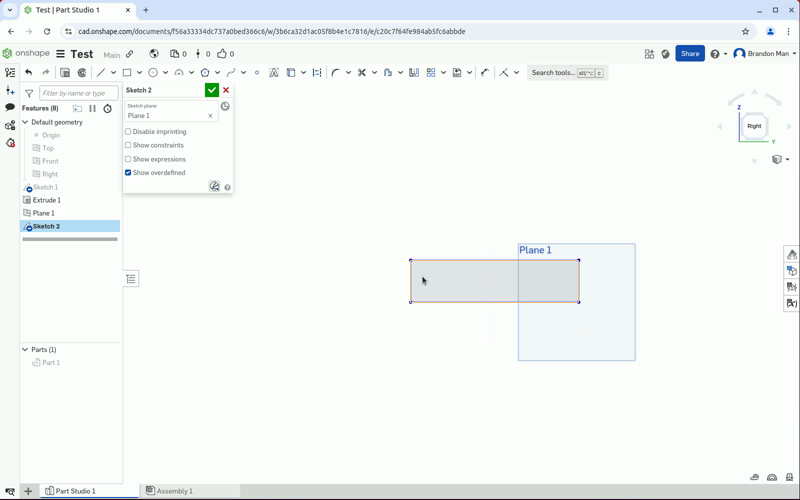
scroll(6)
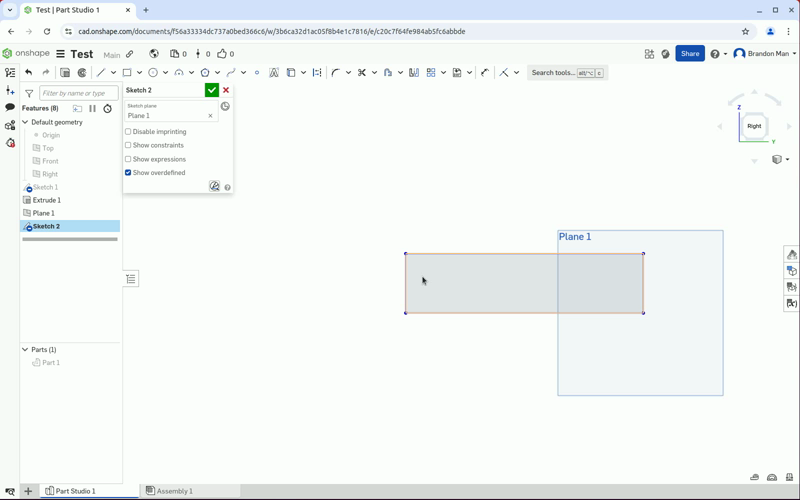
scroll(6)
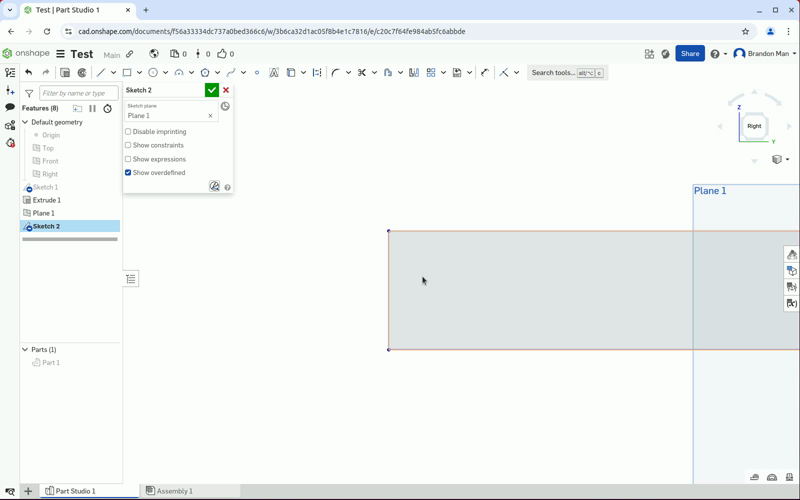
click(422, 276)
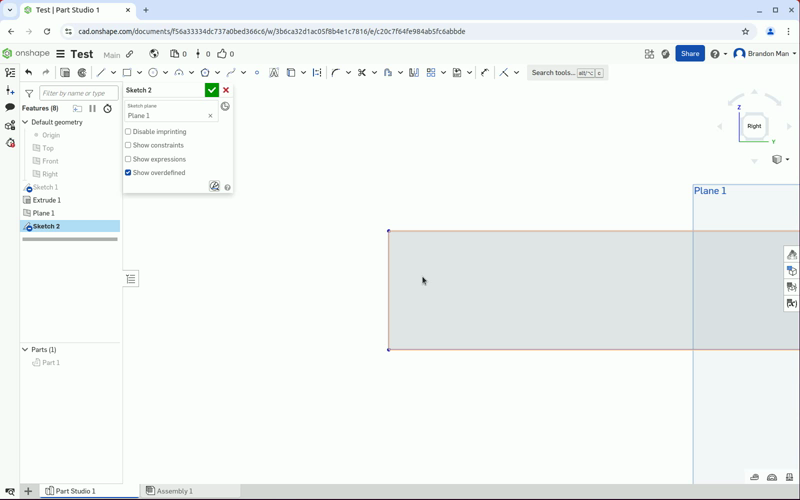
scroll(-6)
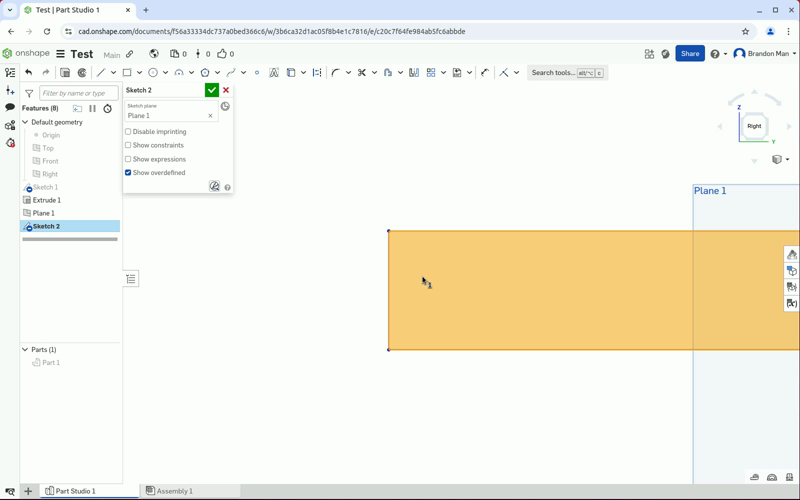
scroll(-6)
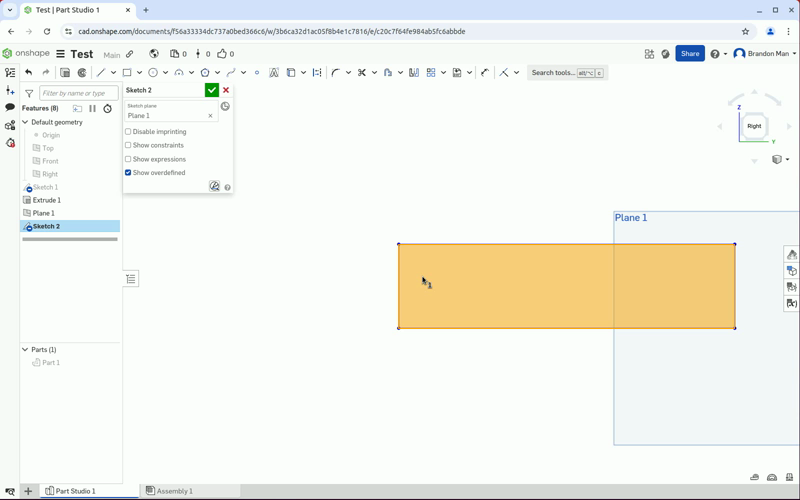
scroll(-6)
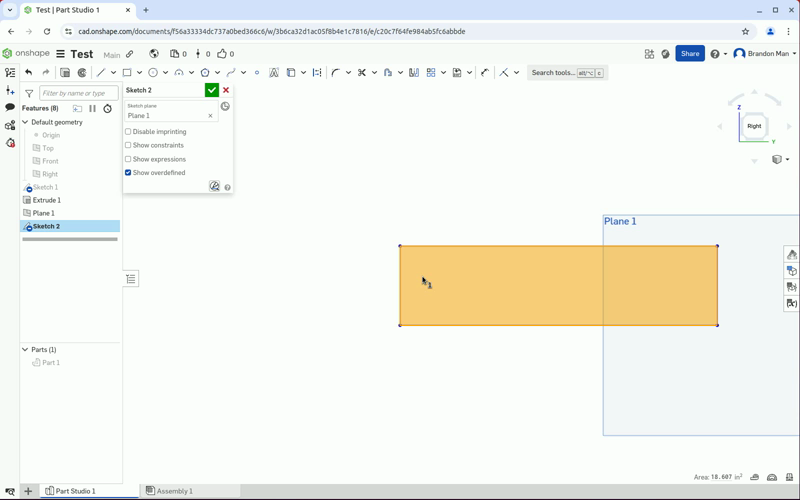
scroll(-6)
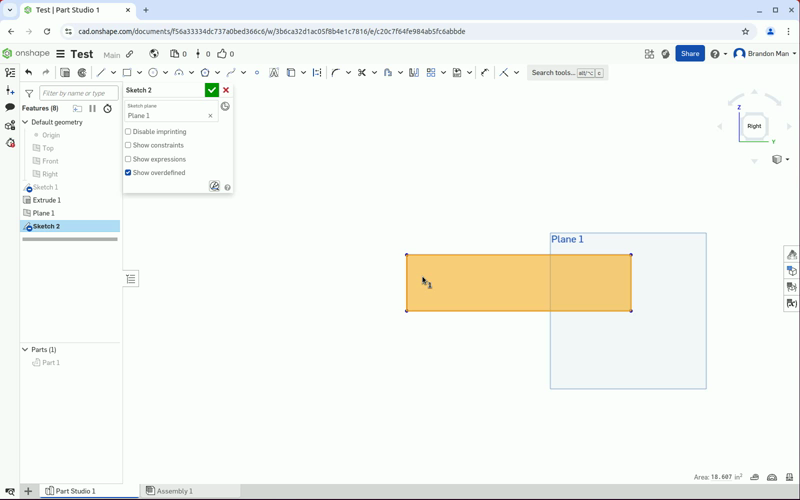
scroll(-6)
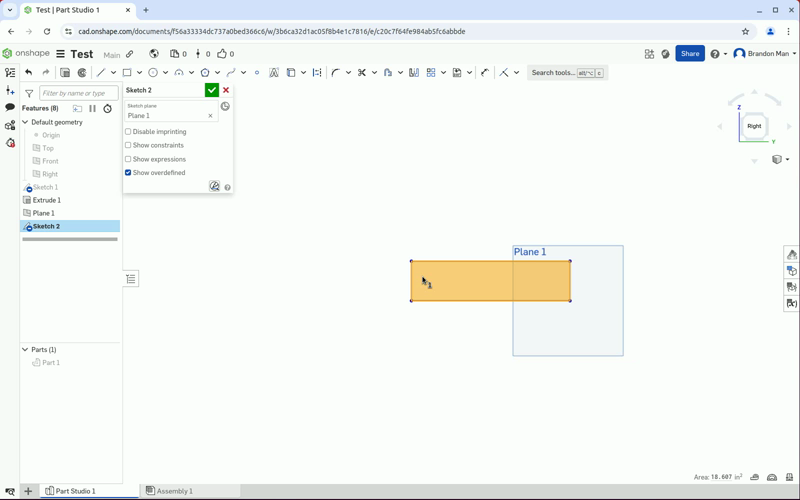
scroll(-6)
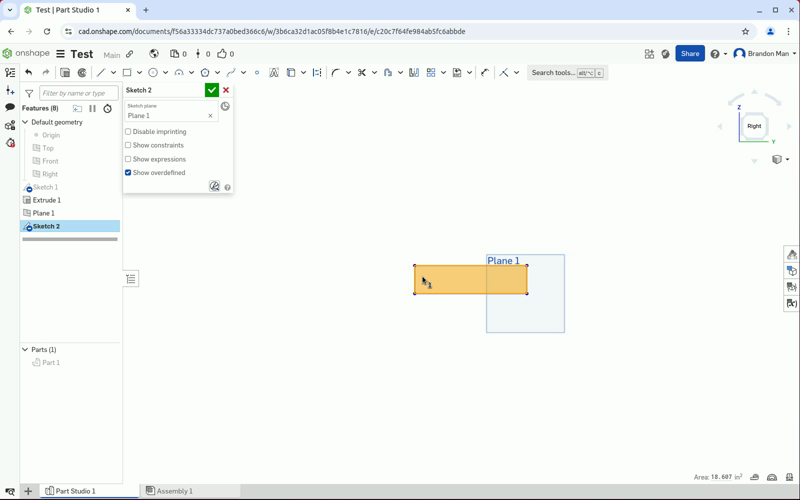
scroll(-6)
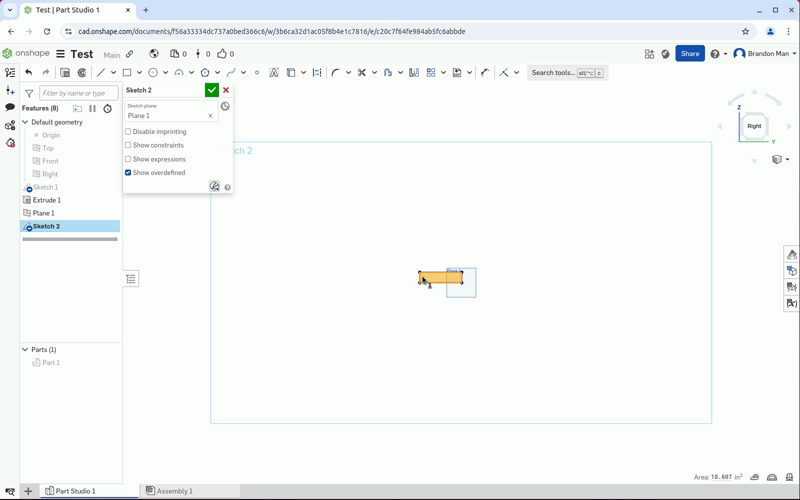
mouse_move(73, 352)
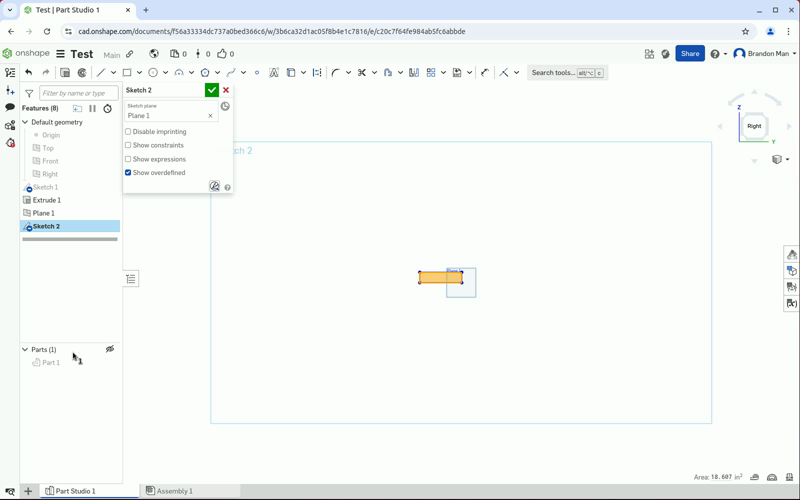
key(shift+y)
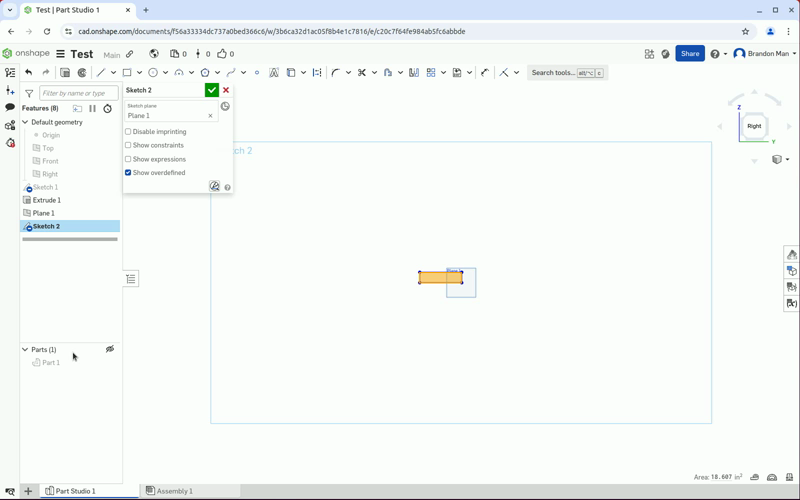
key(shift+e)
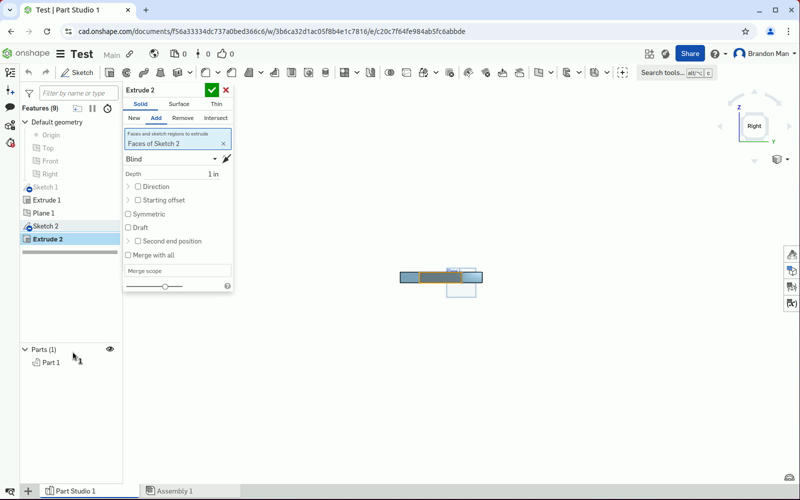
mouse_move(143, 106)
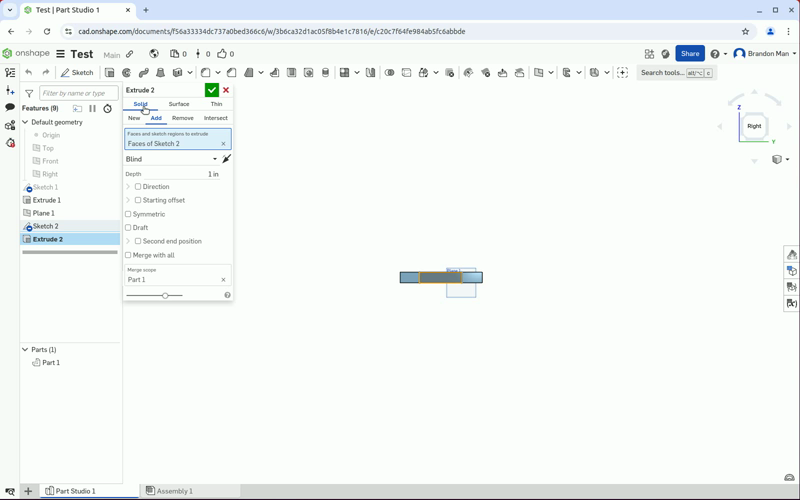
click(143, 106)
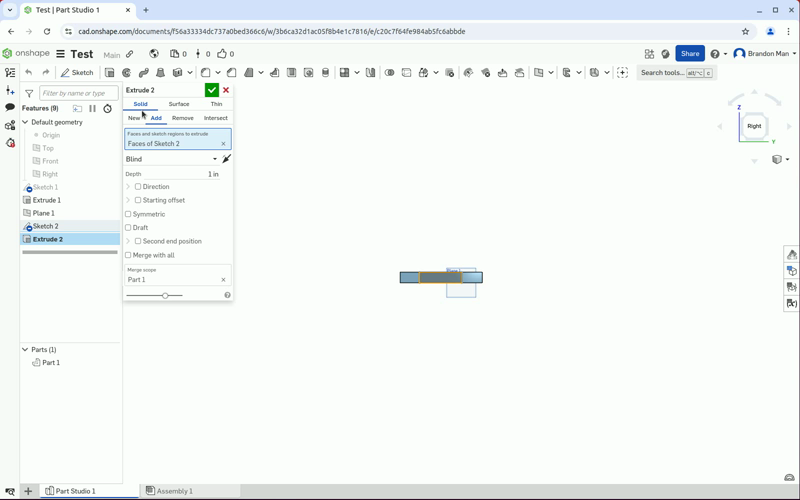
mouse_move(137, 120)
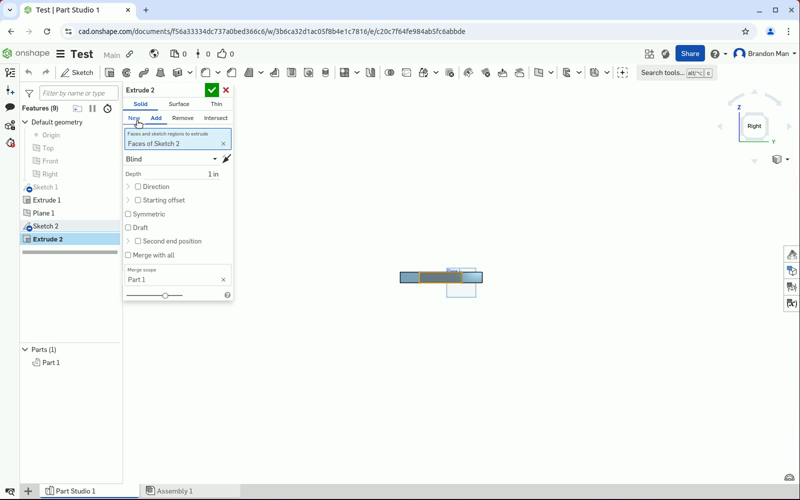
click(137, 120)
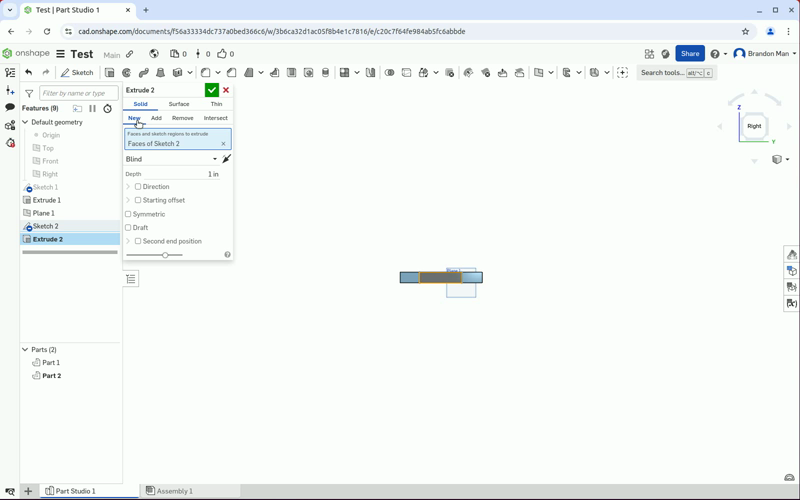
key(tab, 4)
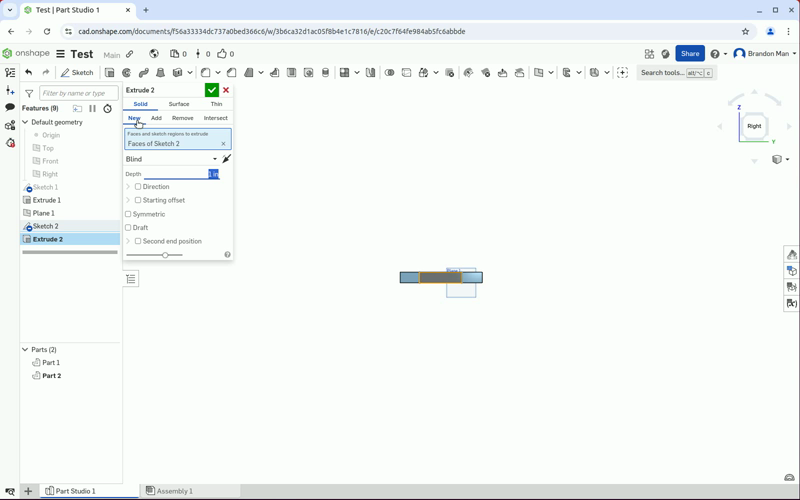
text(4.092)
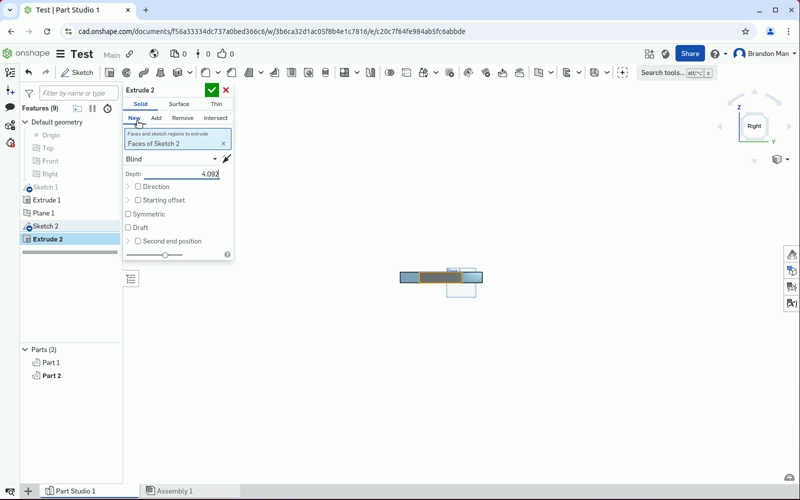
key(enter)
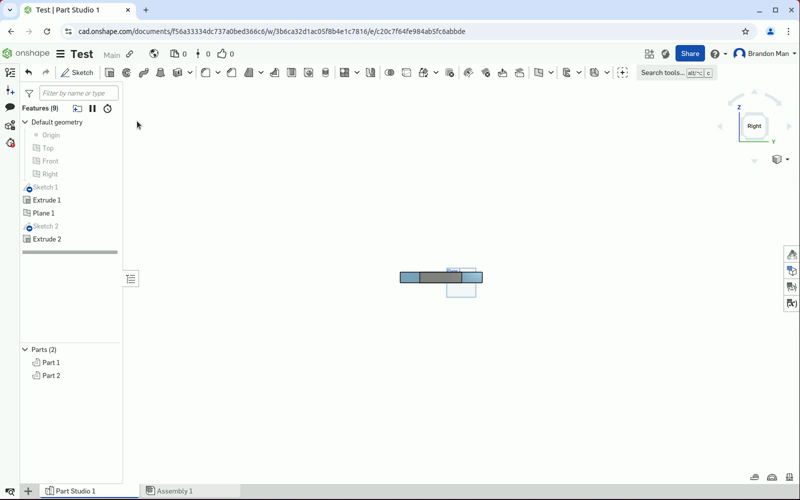
key(shift+h)
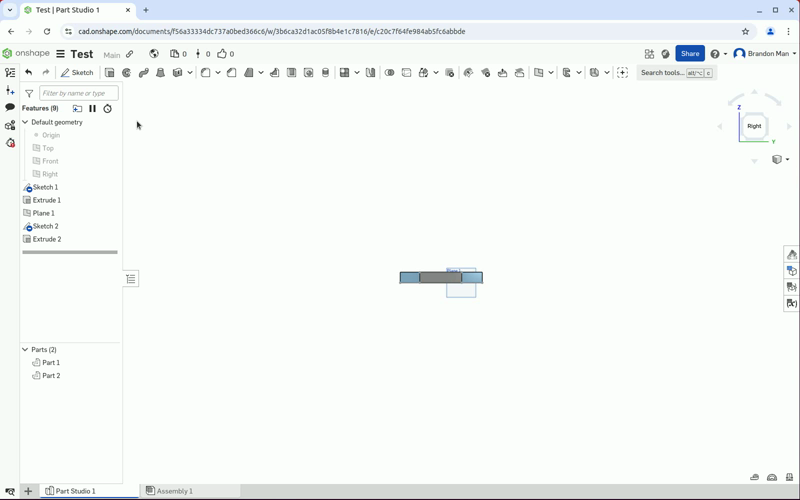
key(shift+h)
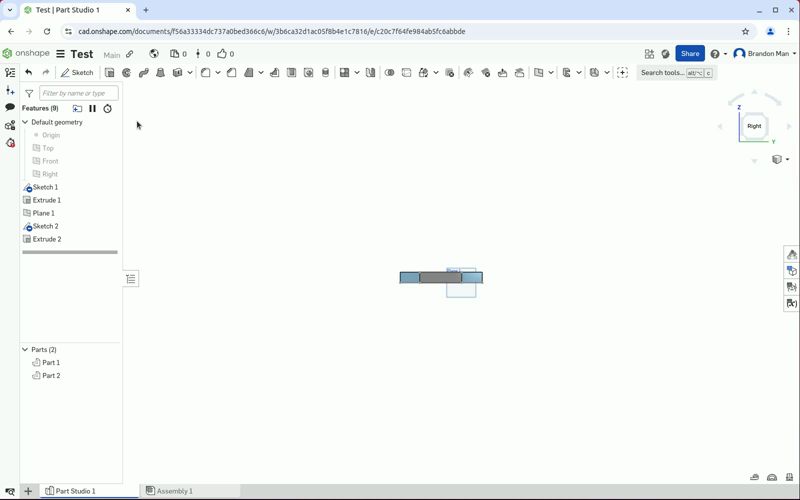
key(shift+7)
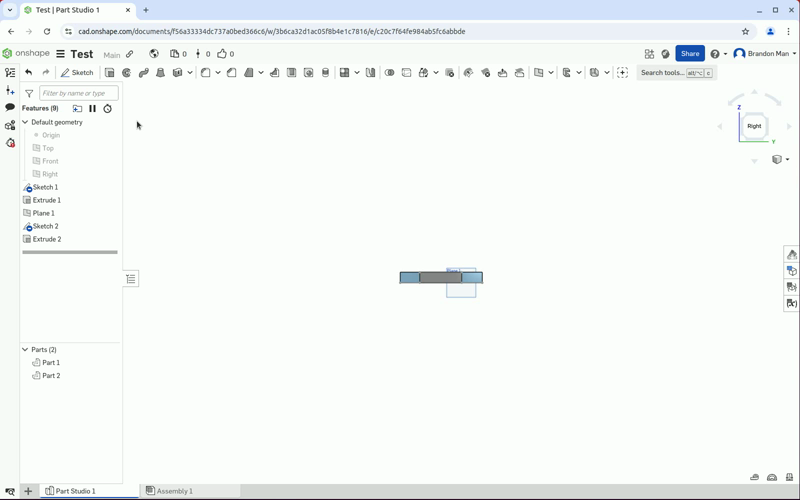
key(right, 2)
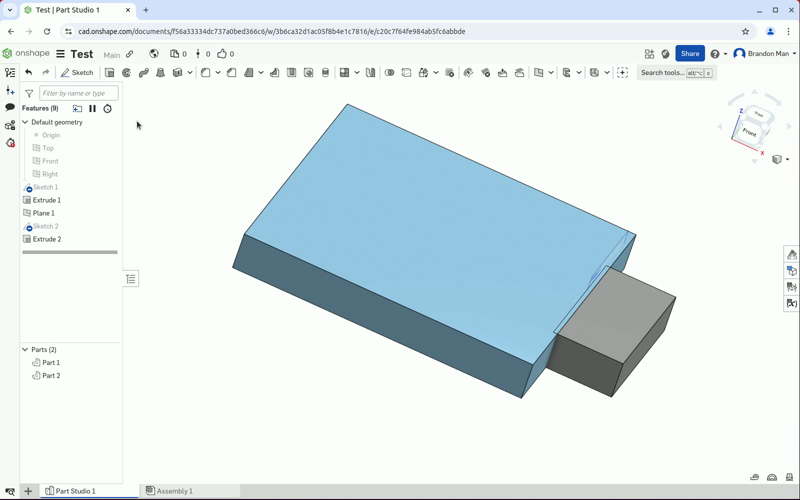
key(down, 2)
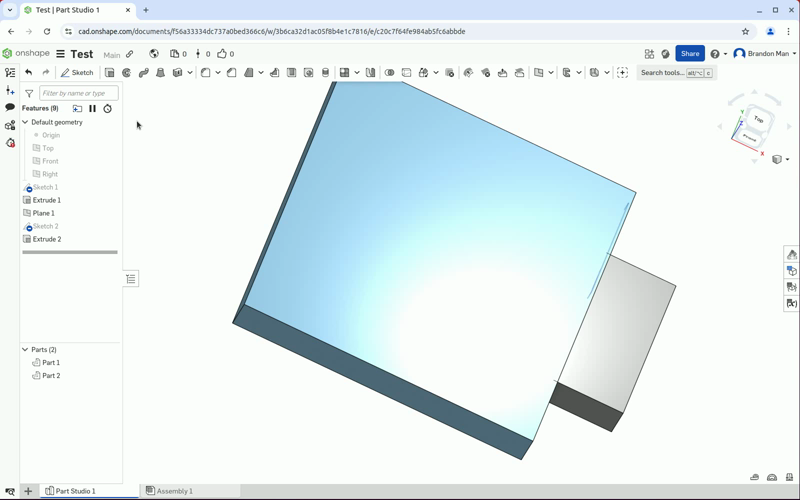
key(up, 2)
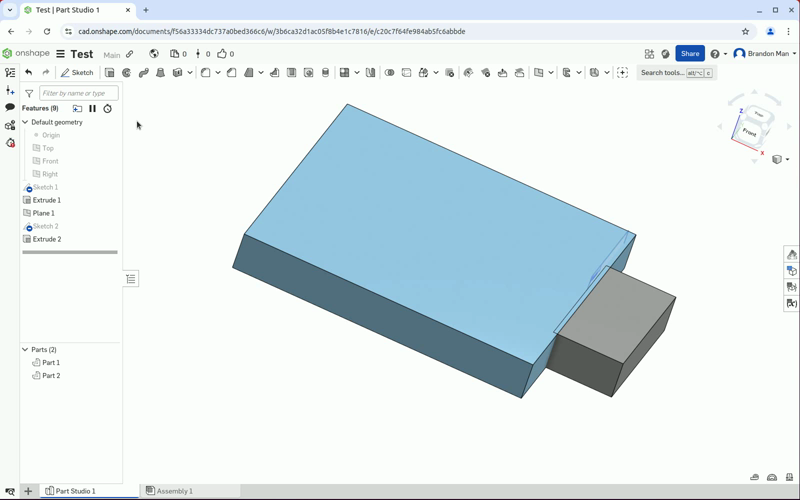
key(left, 2)
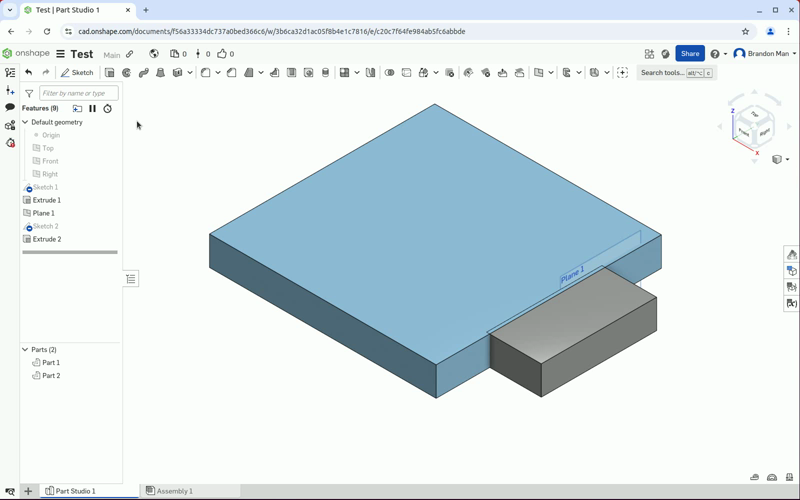
mouse_move(73, 189)
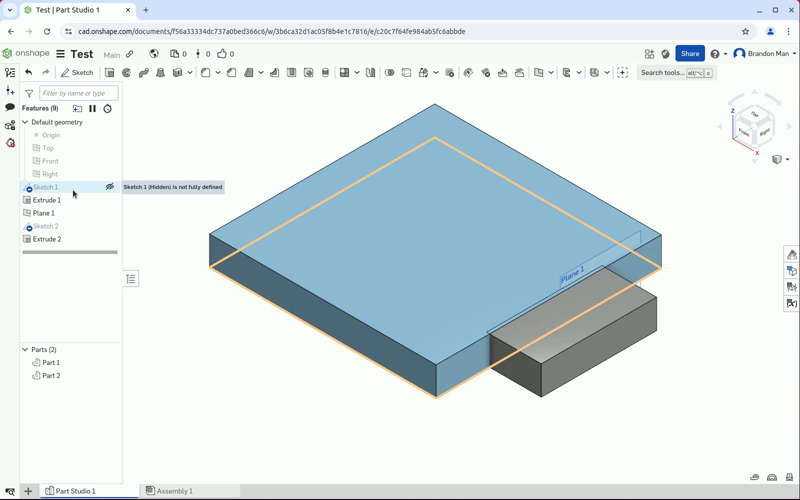
click(73, 189)